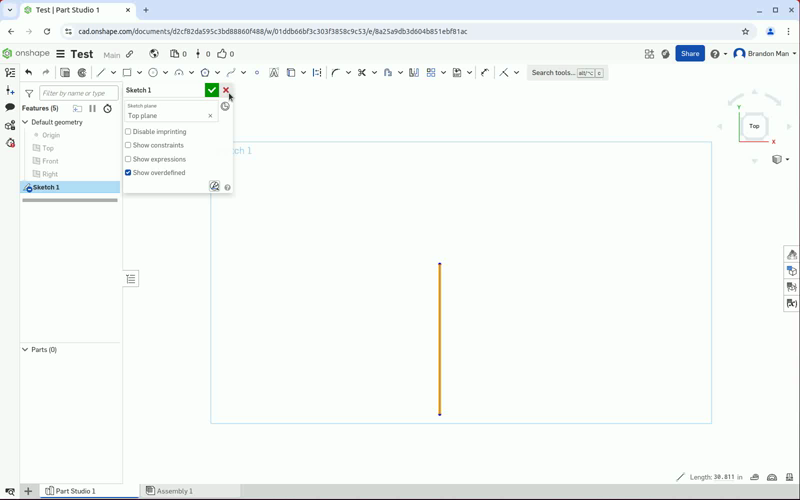
key(shift+h)
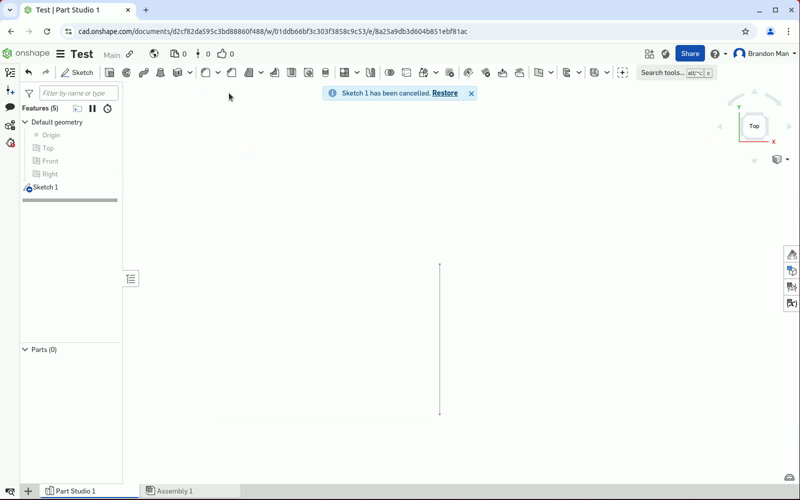
key(shift+s)
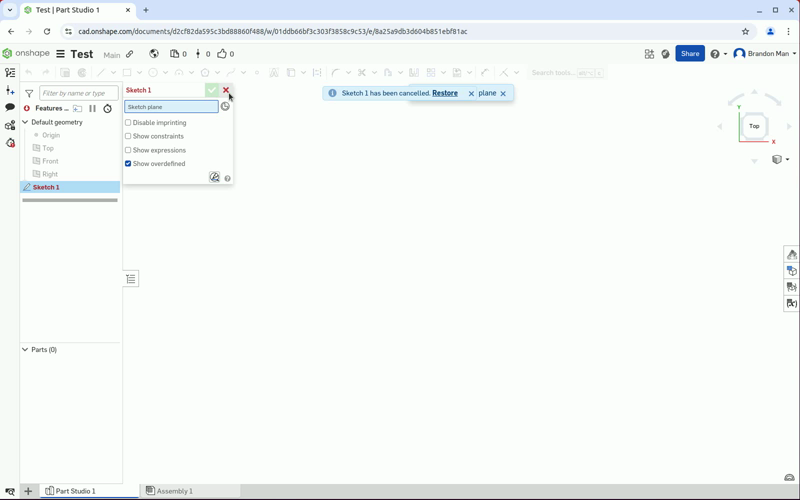
mouse_move(73, 150)
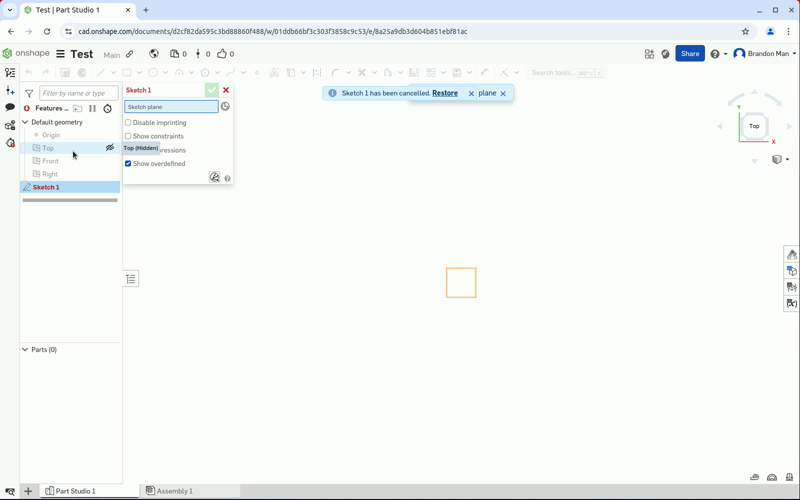
click(73, 150)
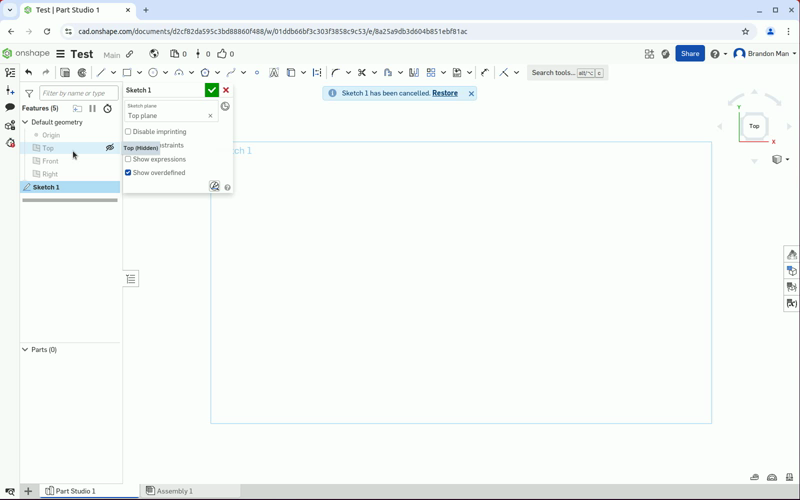
mouse_move(73, 352)
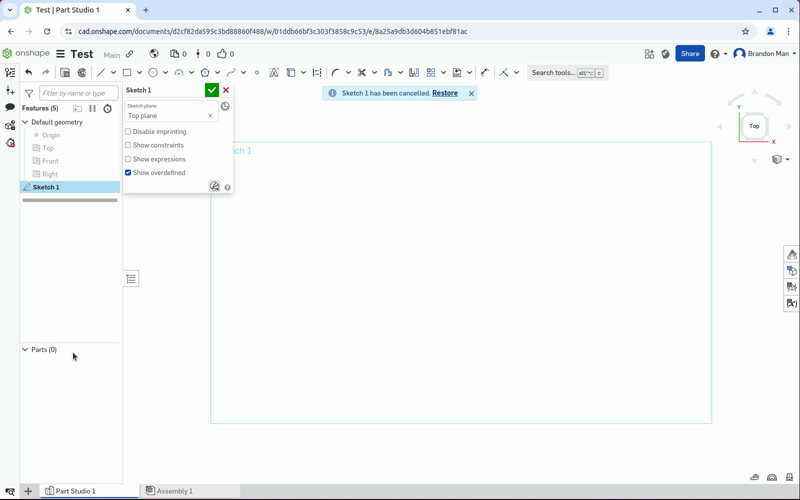
key(y)
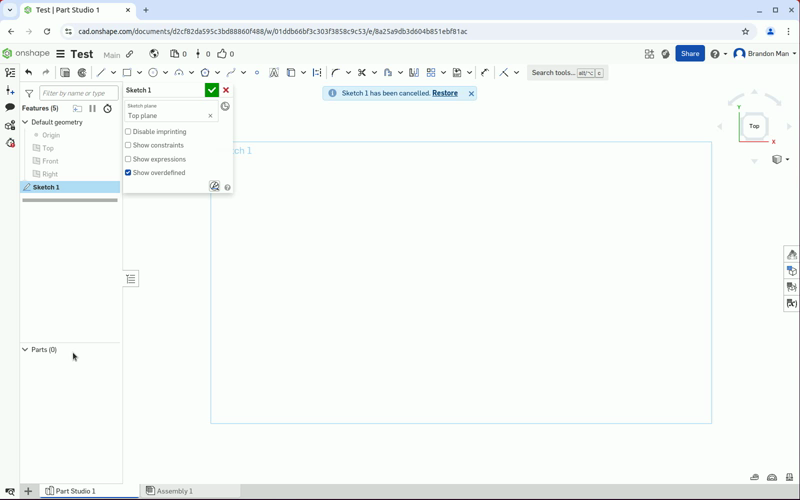
key(c)
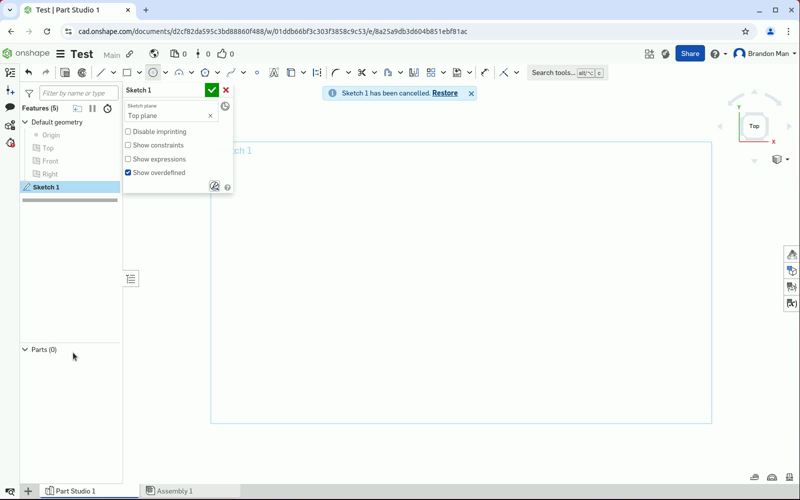
key_down(shift)
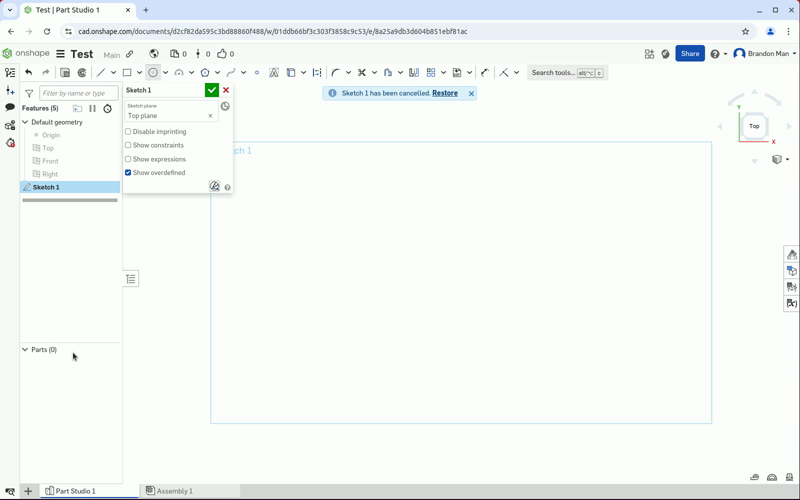
mouse_move(461, 282)
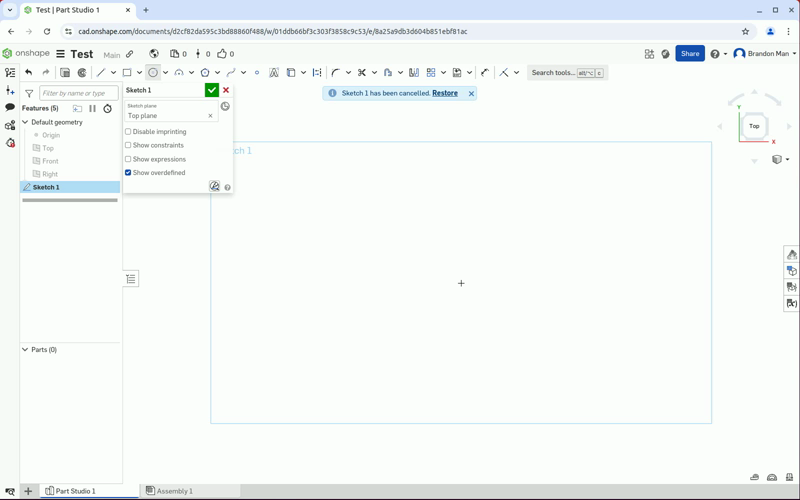
click(461, 282)
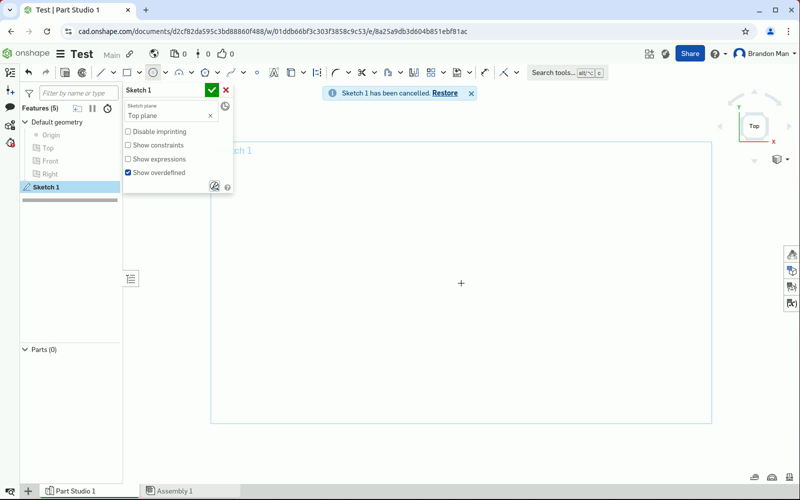
key_up(shift)
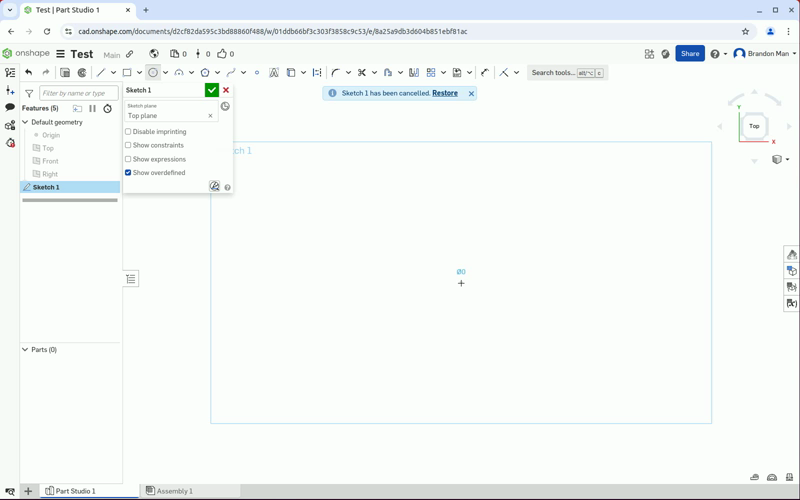
mouse_move(465, 282)
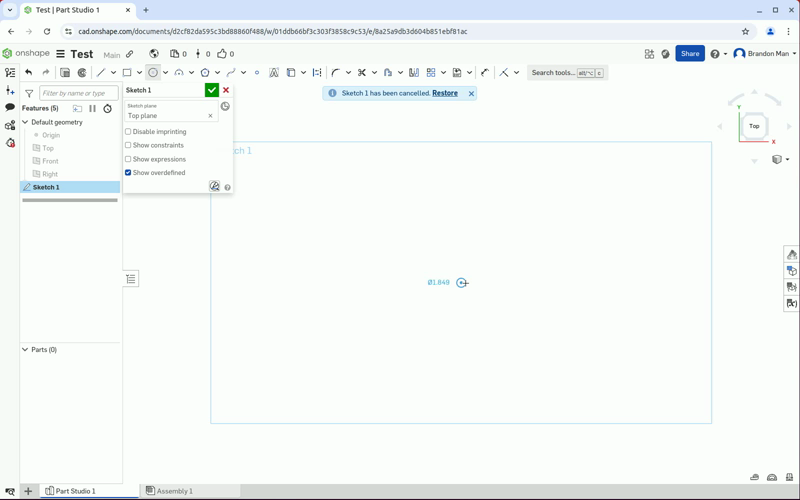
click(465, 282)
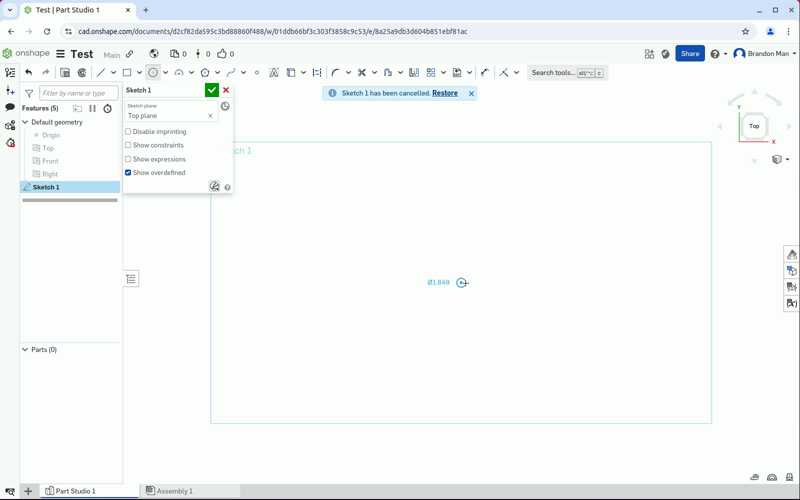
key(esc)
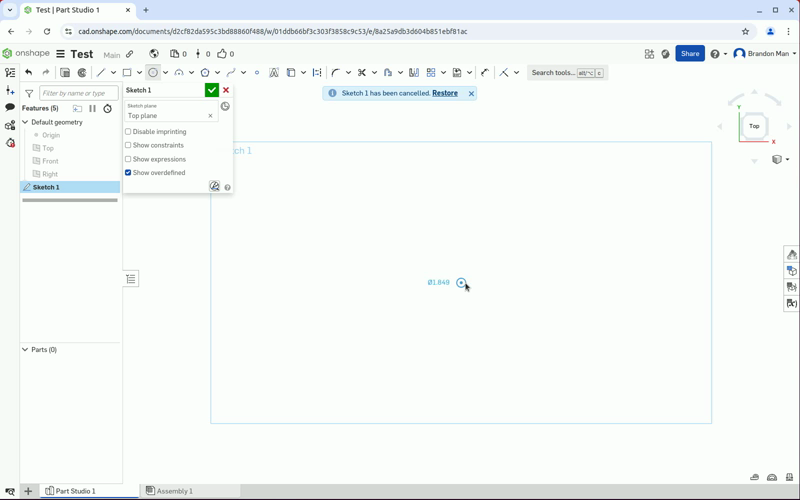
mouse_move(461, 282)
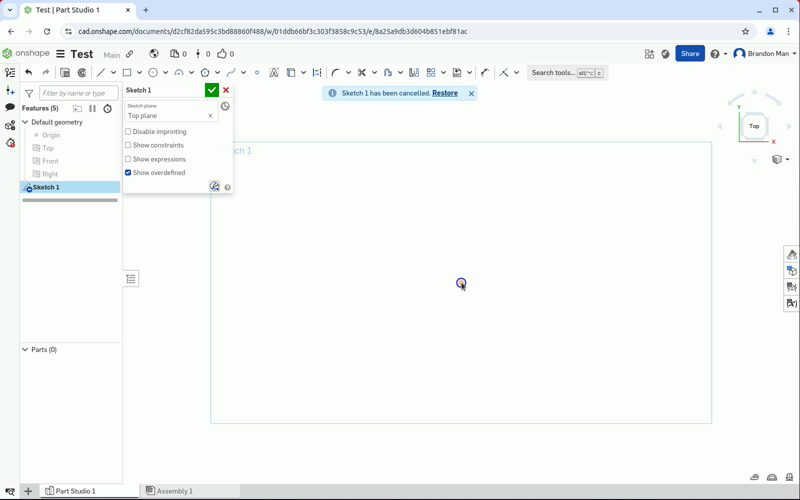
scroll(6)
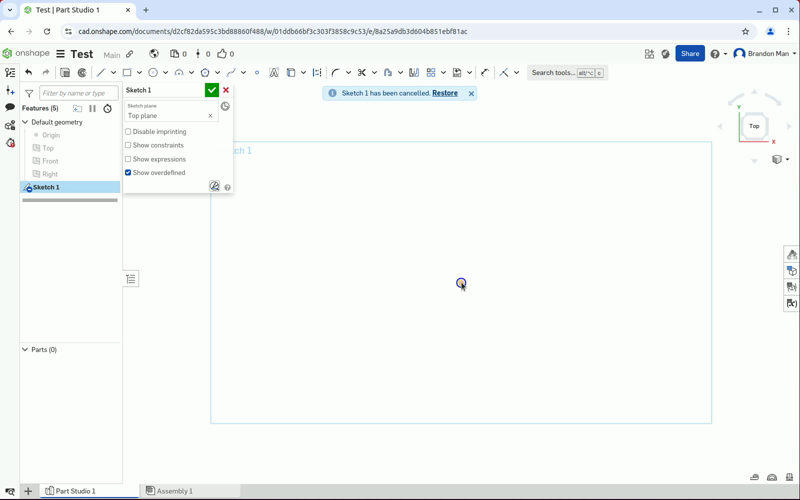
scroll(6)
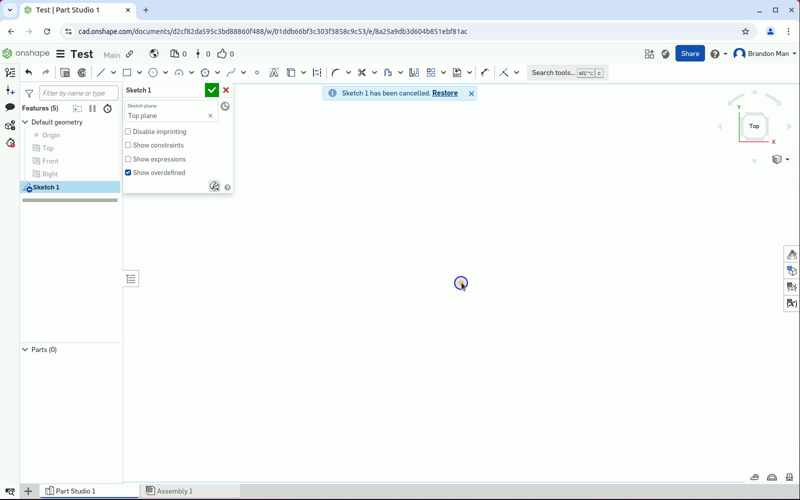
scroll(6)
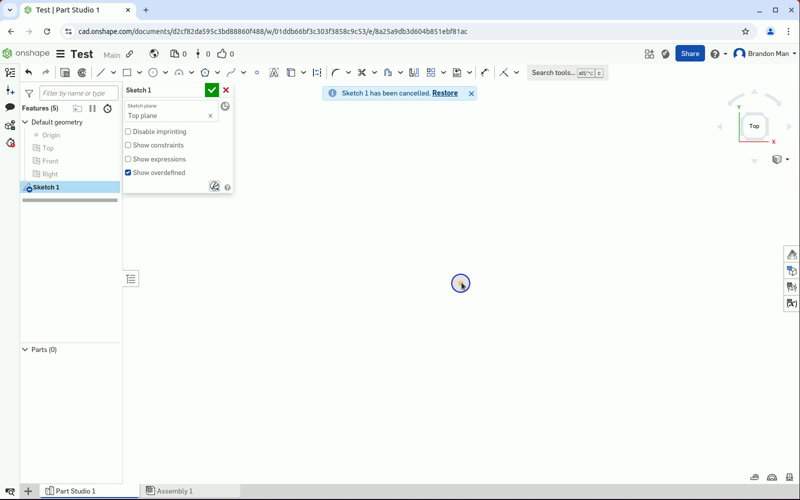
scroll(6)
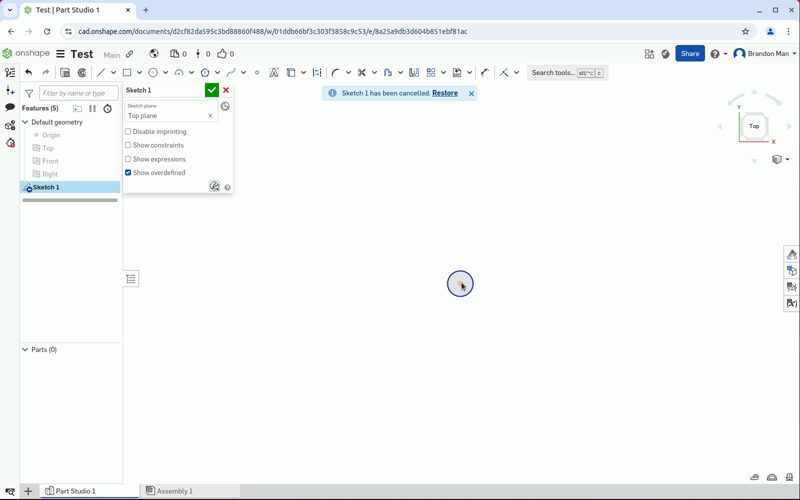
scroll(6)
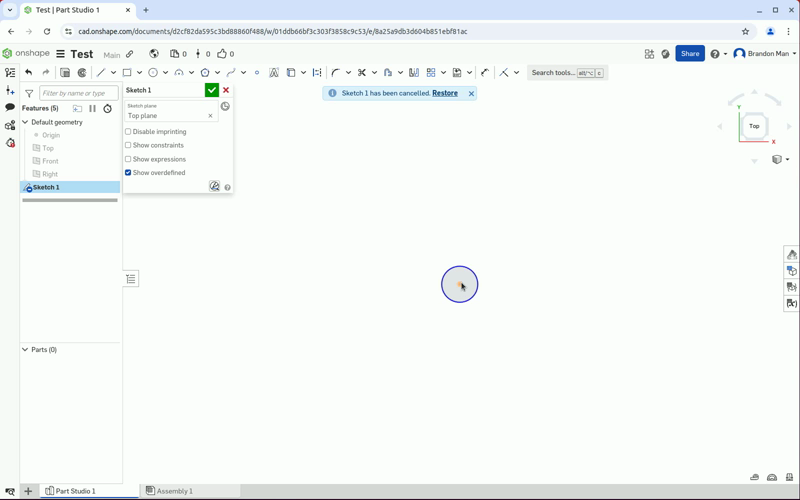
scroll(6)
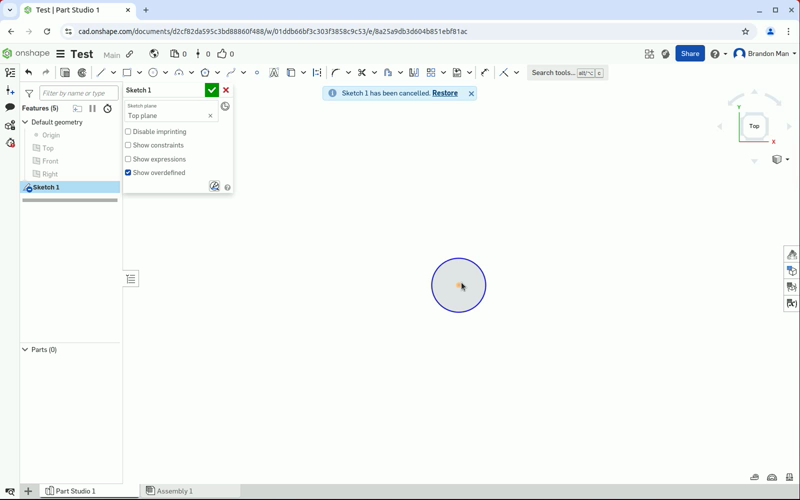
scroll(6)
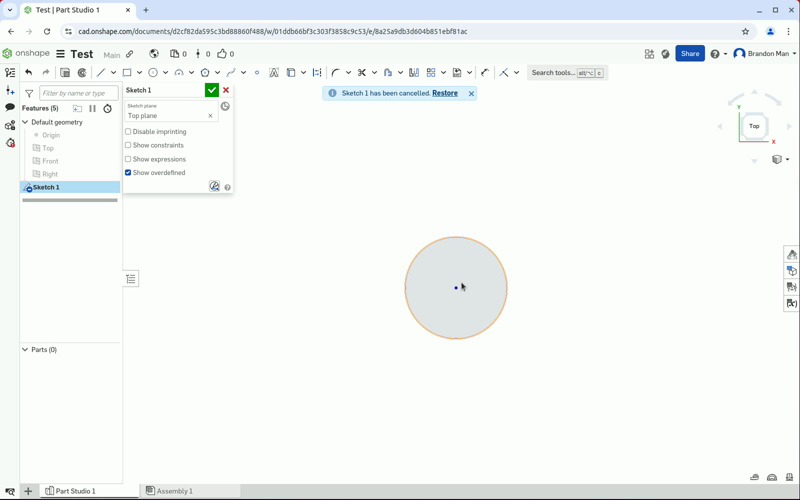
click(461, 282)
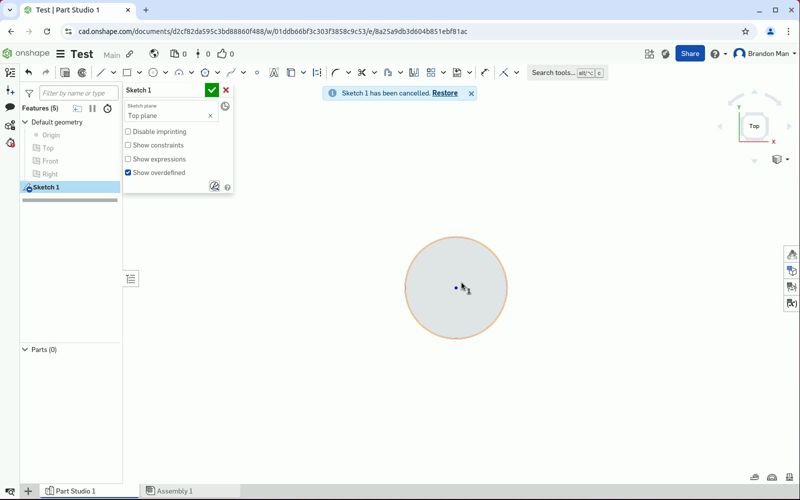
scroll(-6)
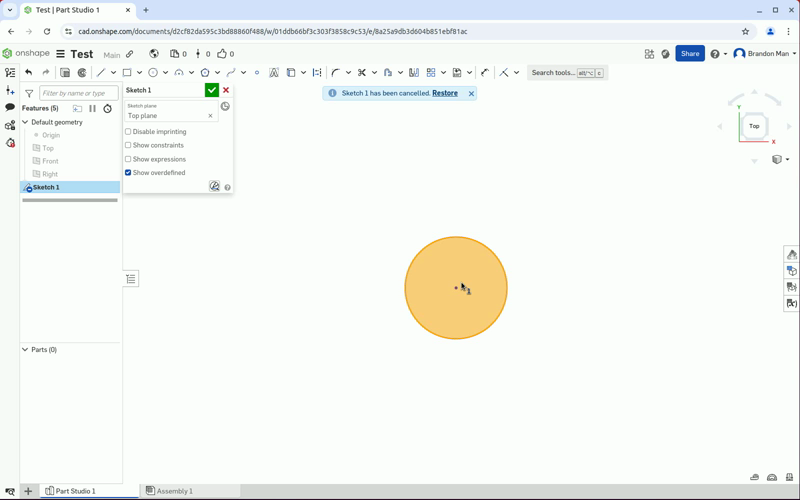
scroll(-6)
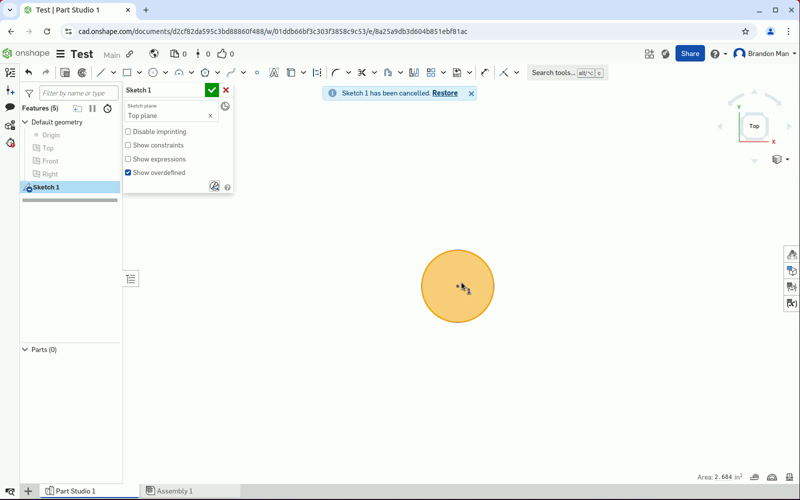
scroll(-6)
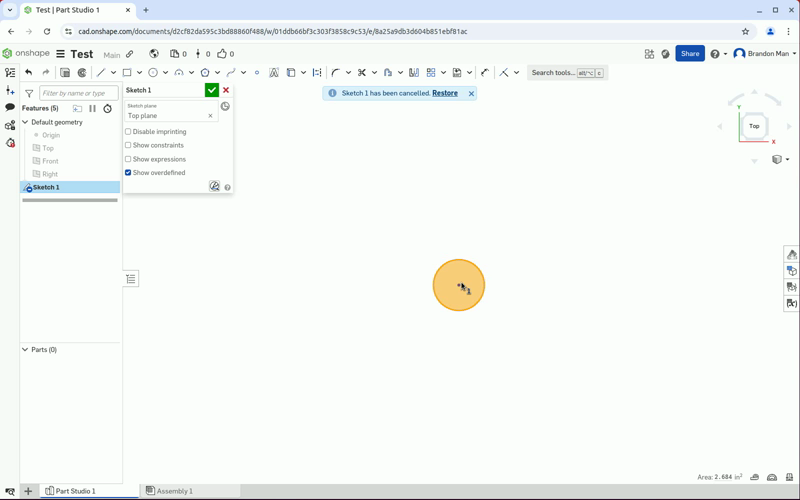
scroll(-6)
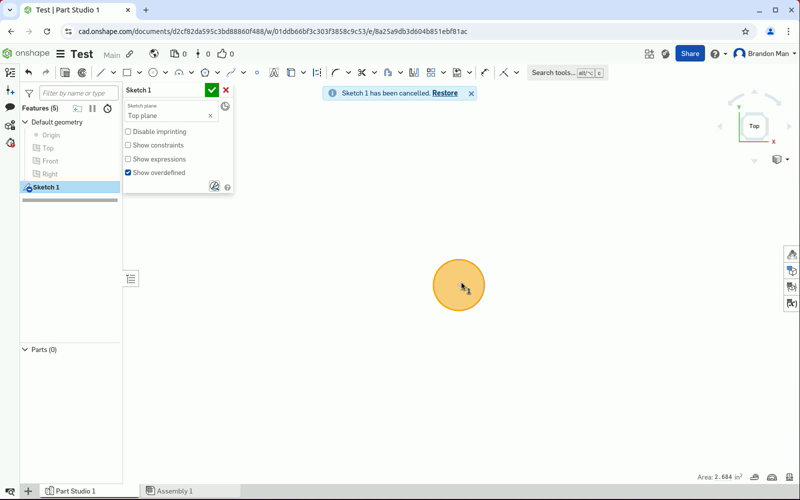
scroll(-6)
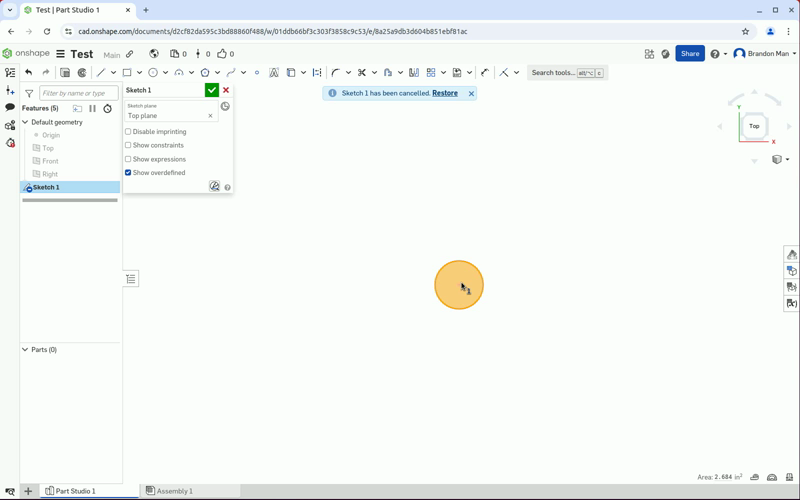
scroll(-6)
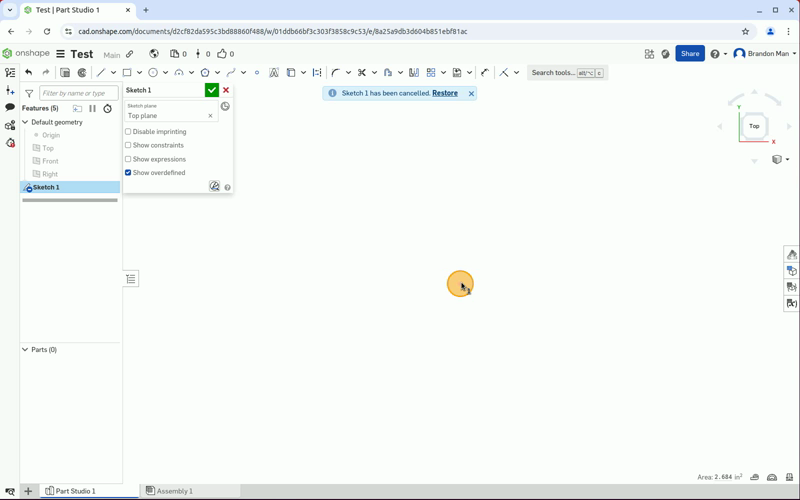
scroll(-6)
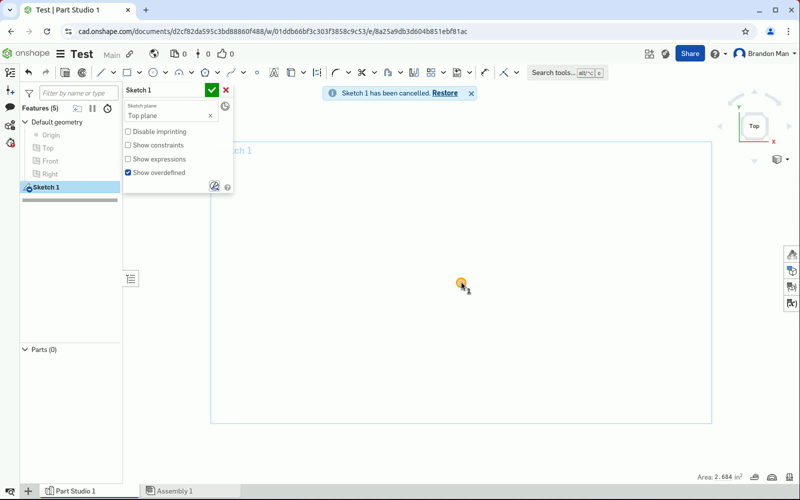
mouse_move(73, 352)
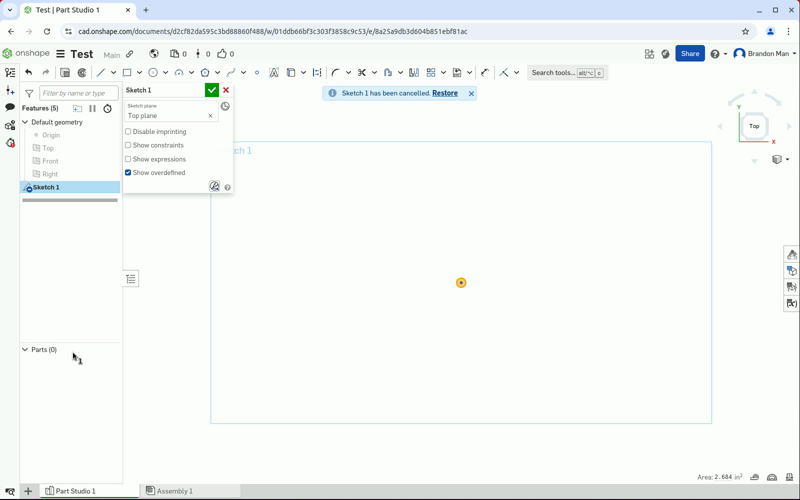
key(shift+y)
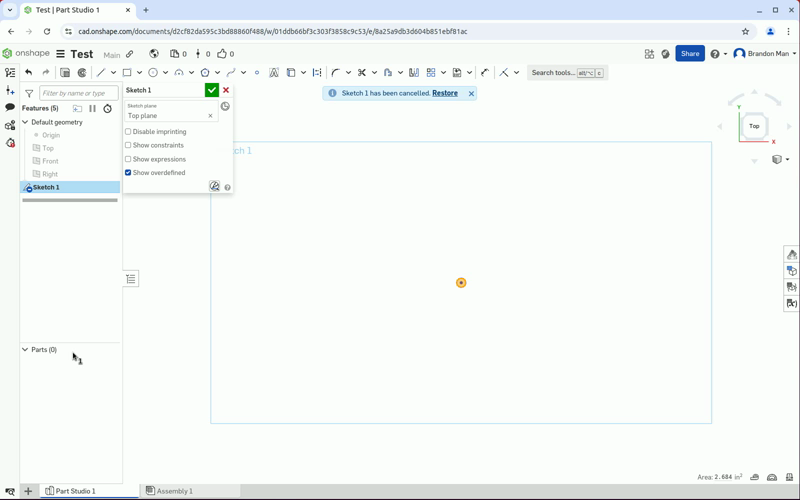
key(shift+e)
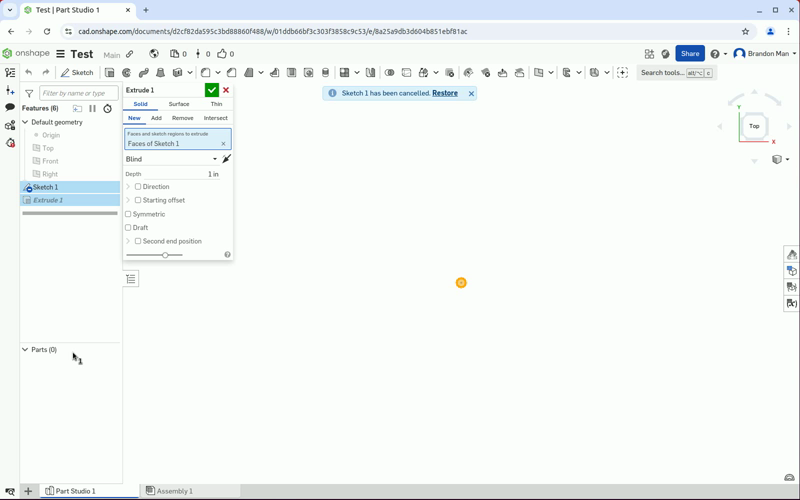
mouse_move(143, 106)
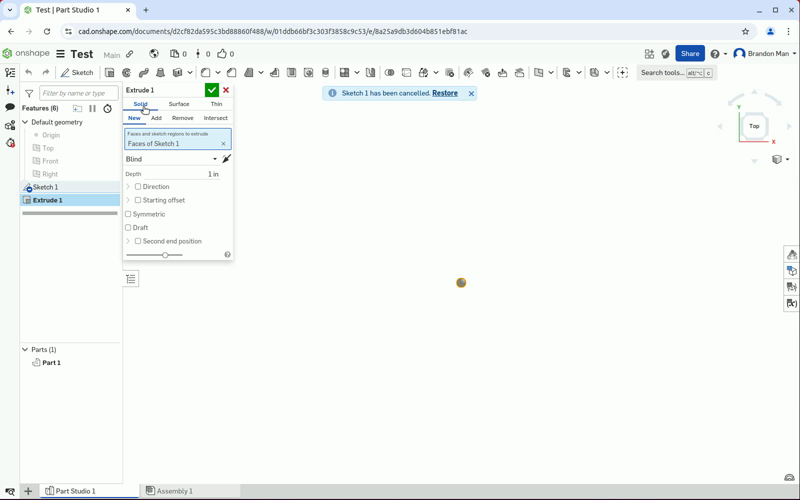
click(143, 106)
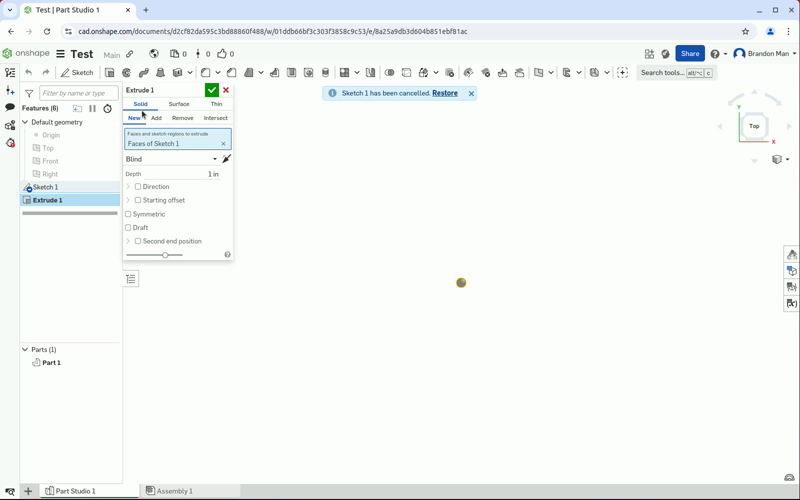
mouse_move(137, 120)
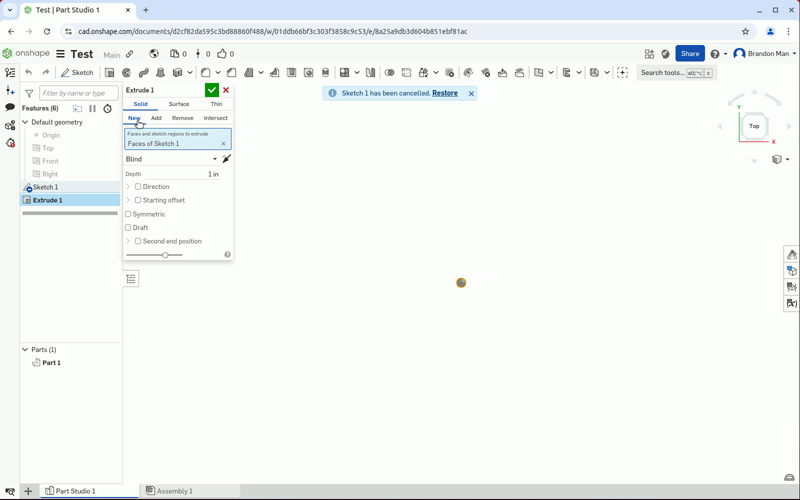
click(137, 120)
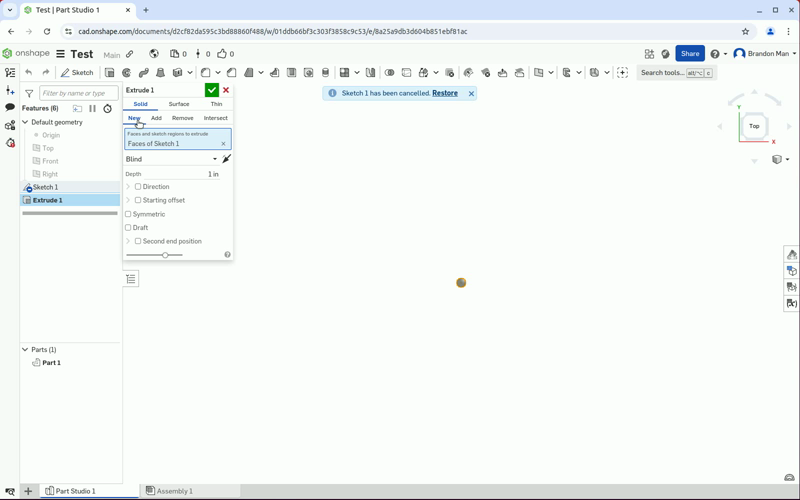
key(tab, 4)
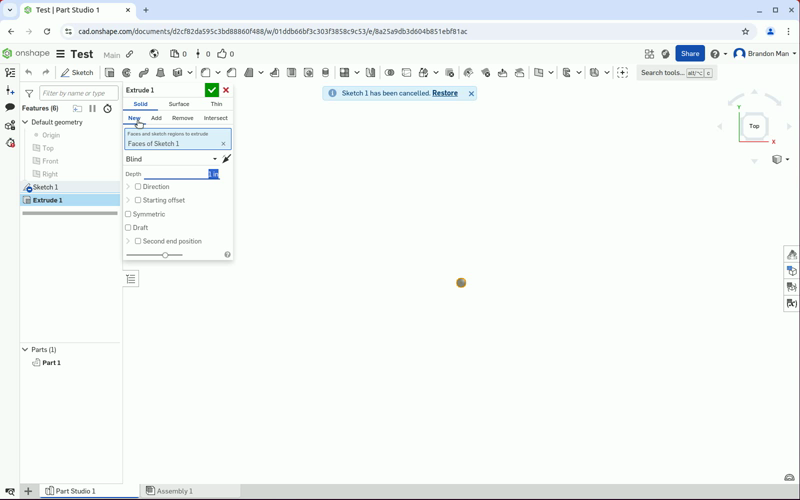
text(14.683)
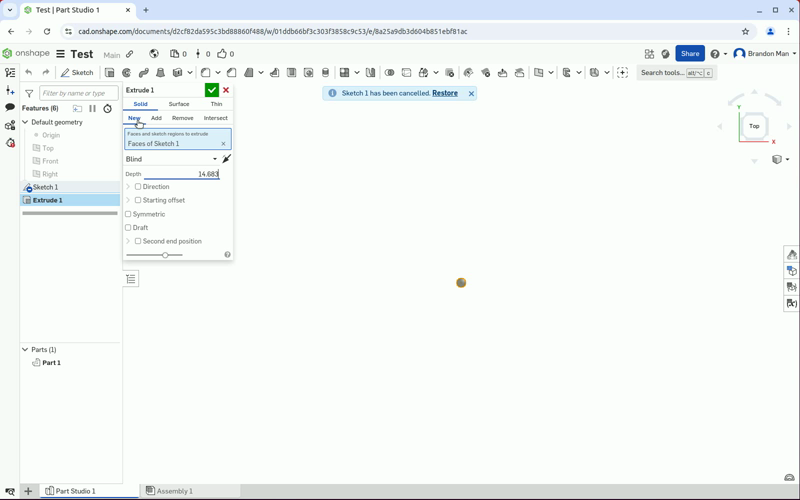
key(tab, 3)
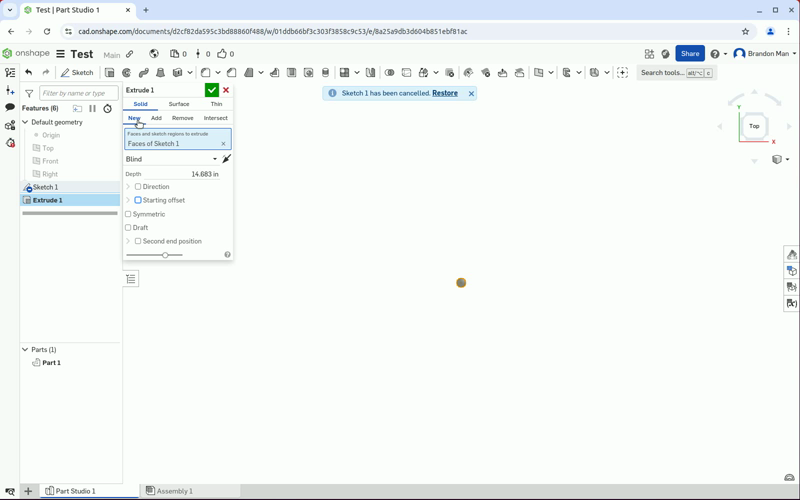
key(tab, 2)
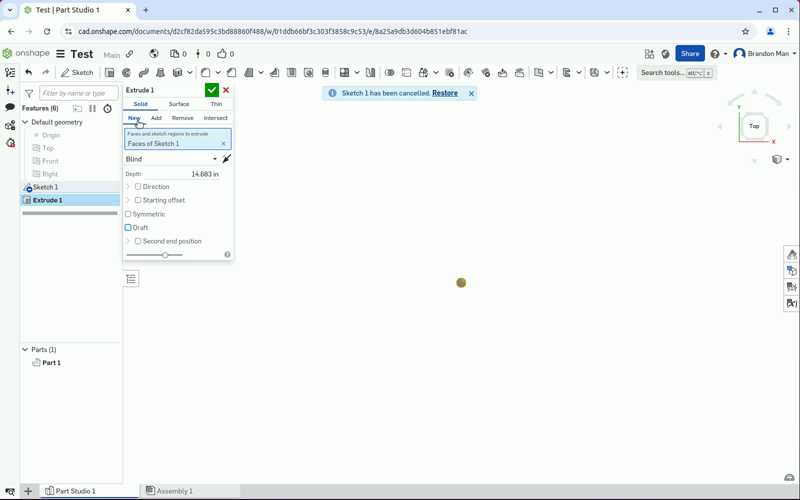
key(space)
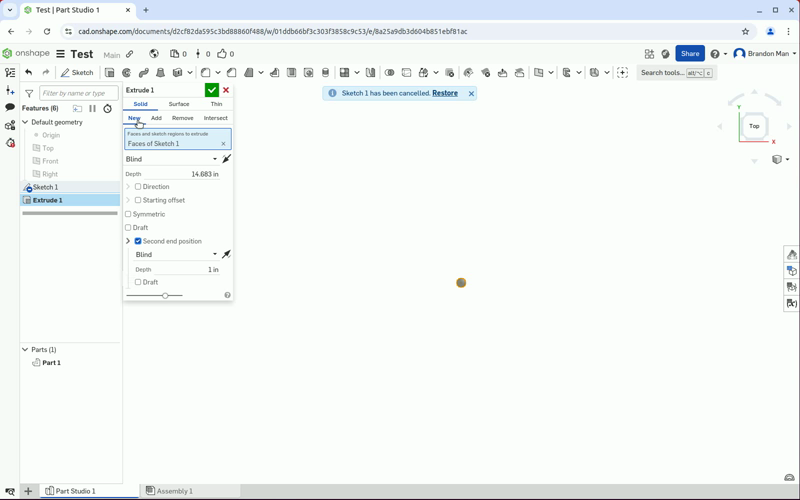
key(tab, 3)
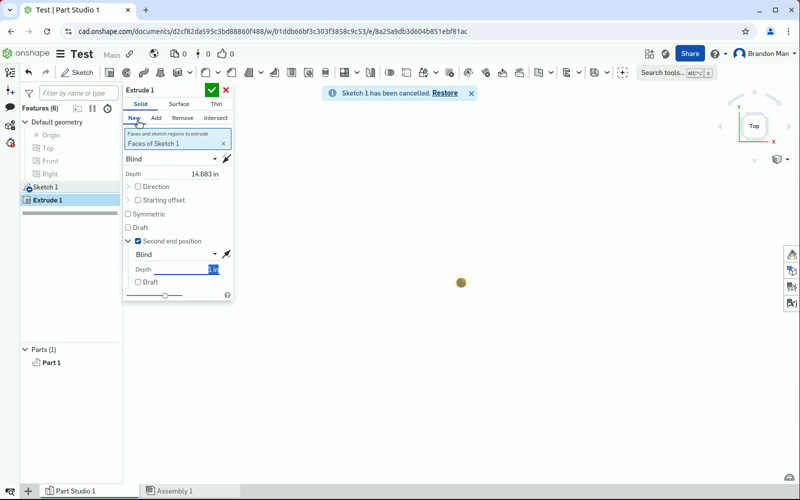
text(0.481)
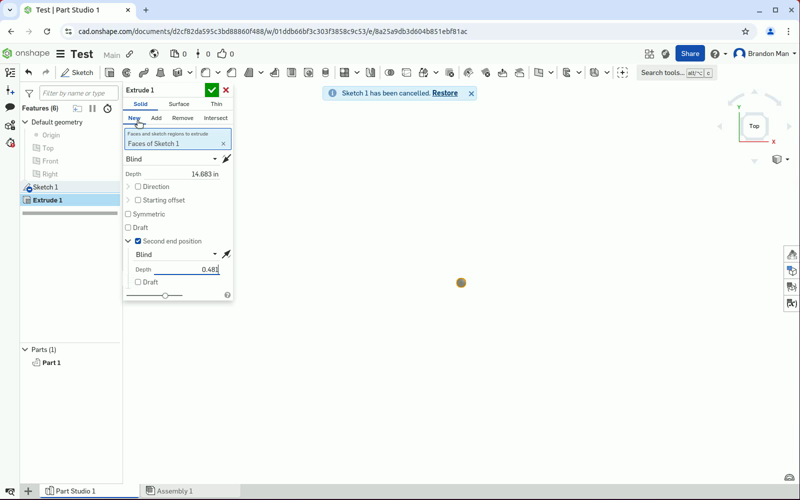
key(enter)
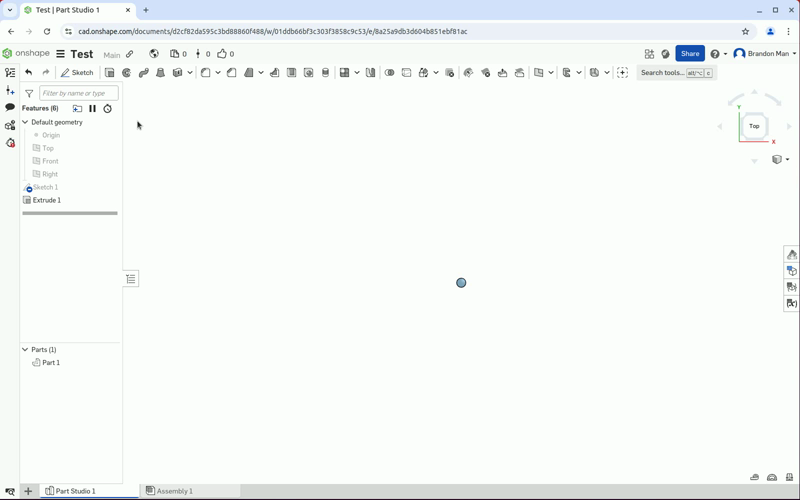
key(shift+h)
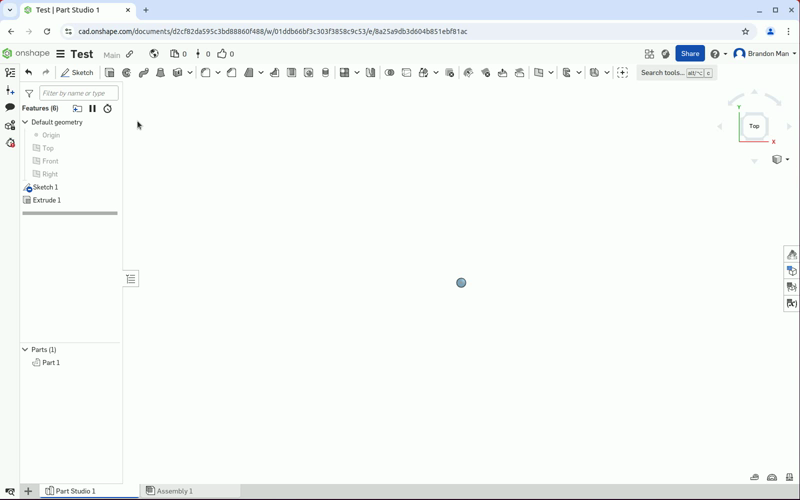
key(shift+h)
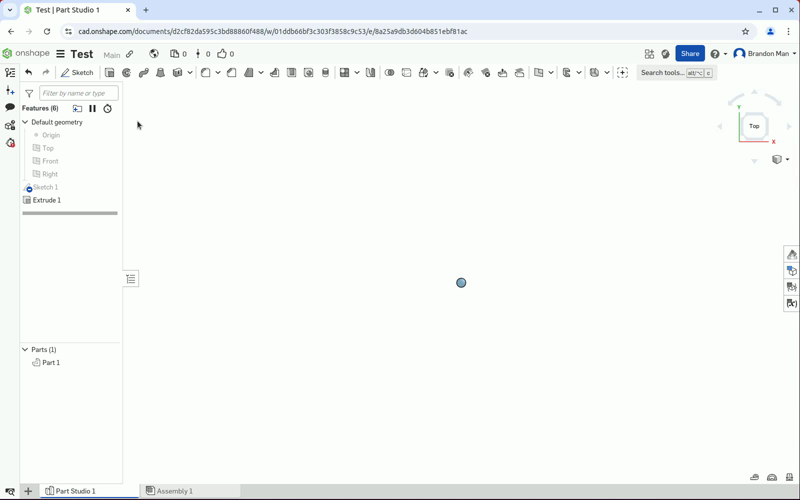
mouse_move(73, 189)
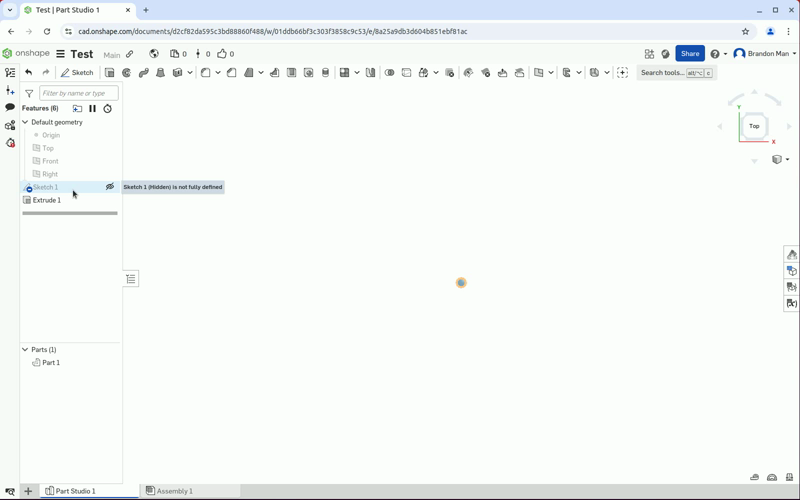
click(73, 189)
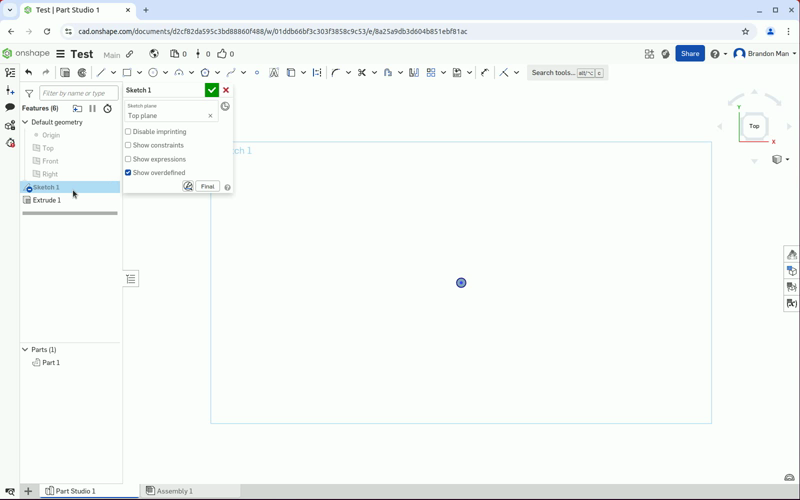
mouse_move(229, 92)
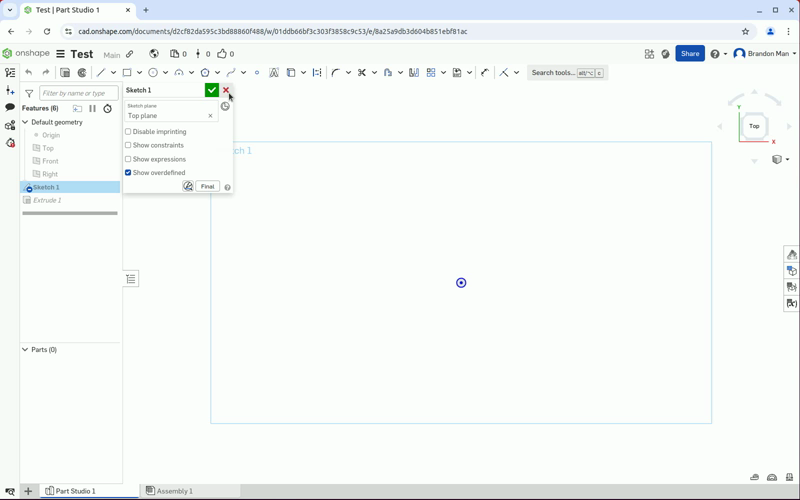
click(229, 92)
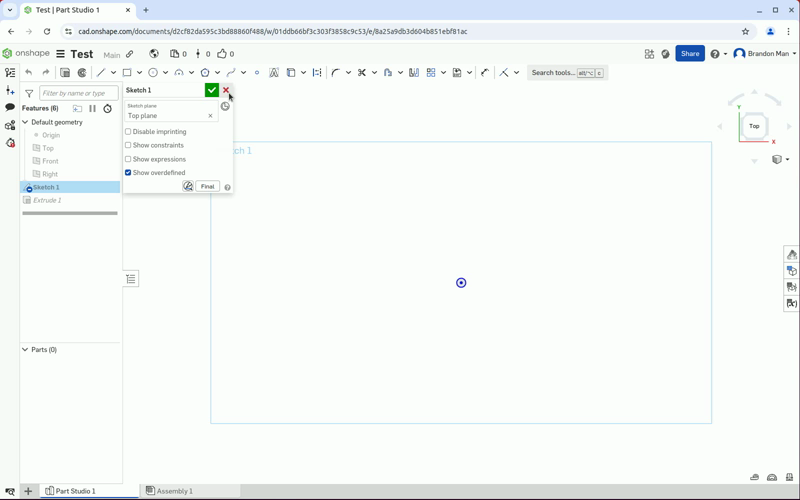
key(shift+s)
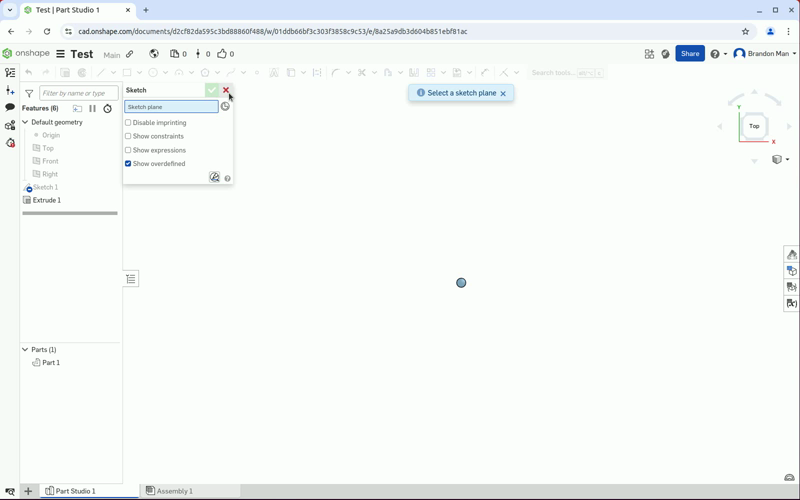
mouse_move(73, 150)
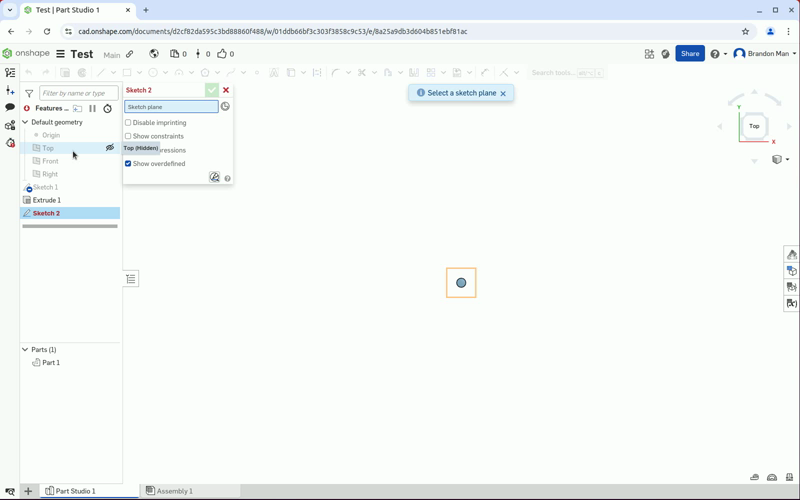
click(73, 150)
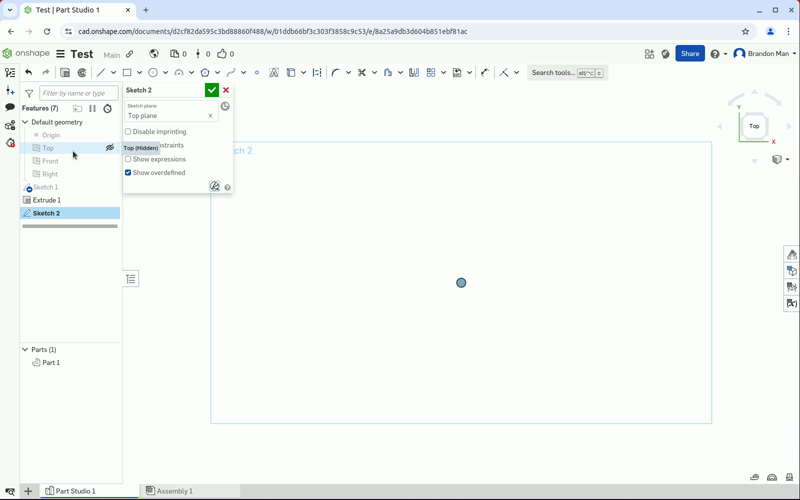
mouse_move(73, 352)
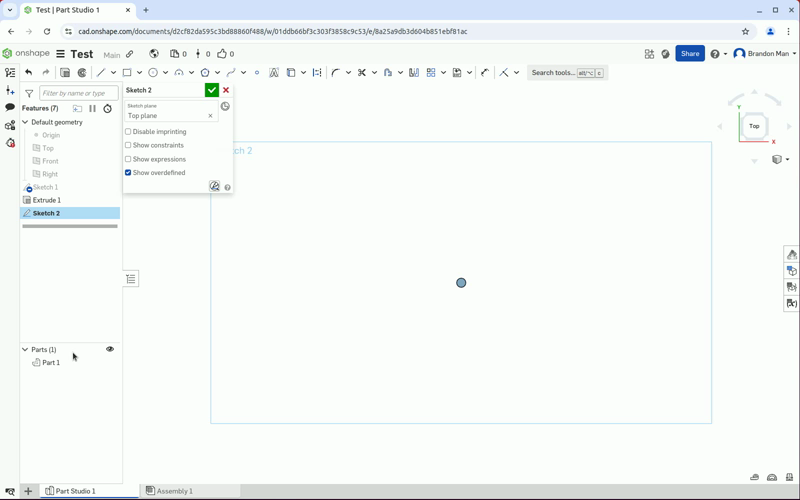
key(y)
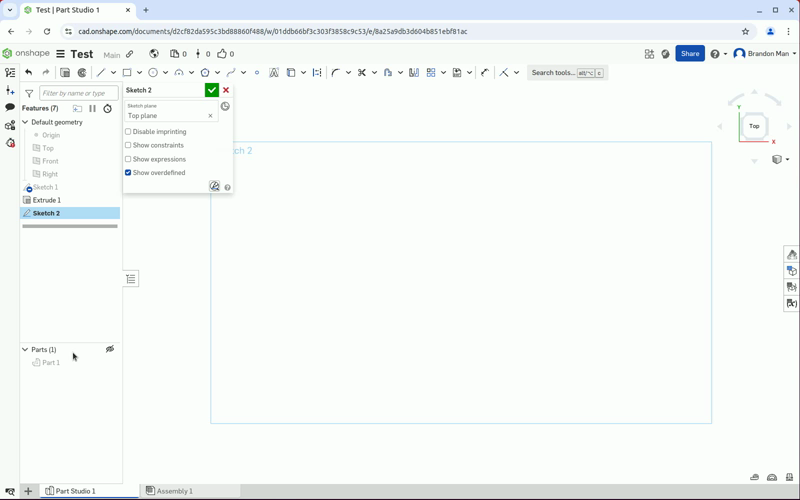
key(c)
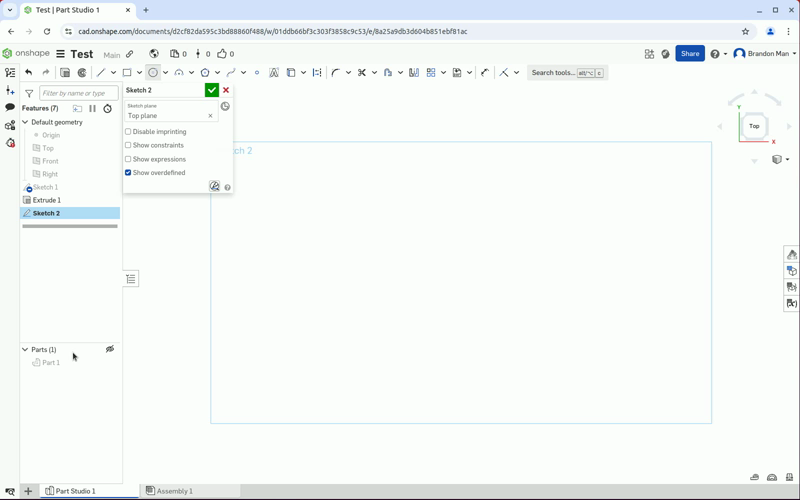
key_down(shift)
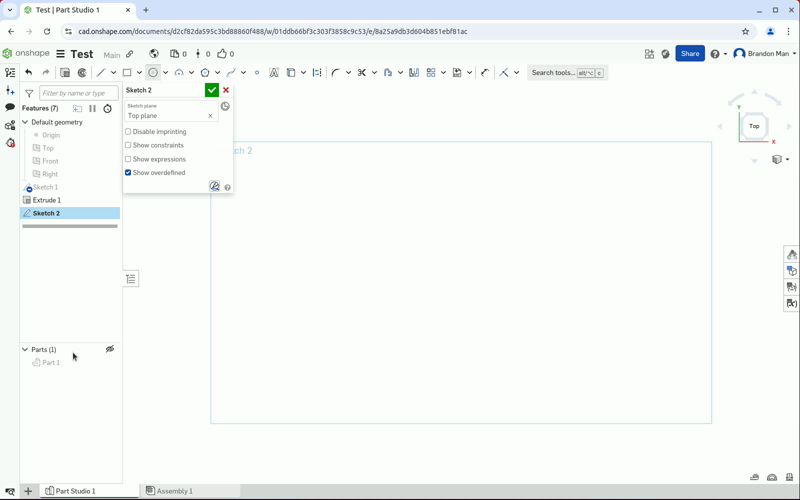
mouse_move(461, 282)
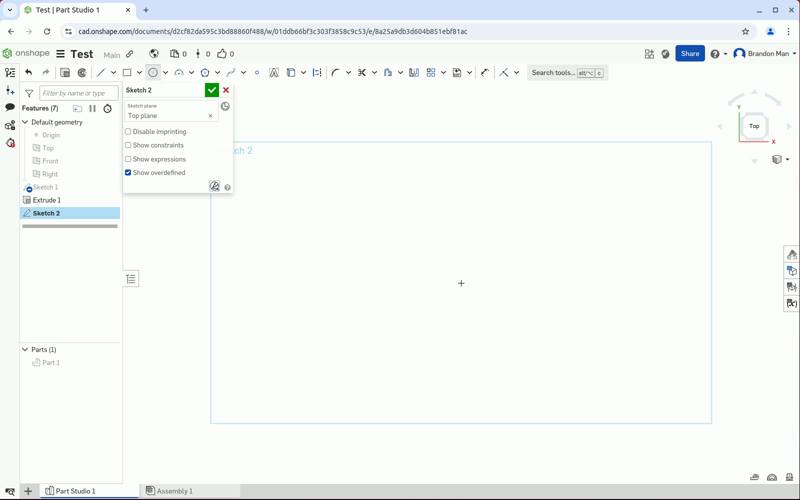
click(461, 282)
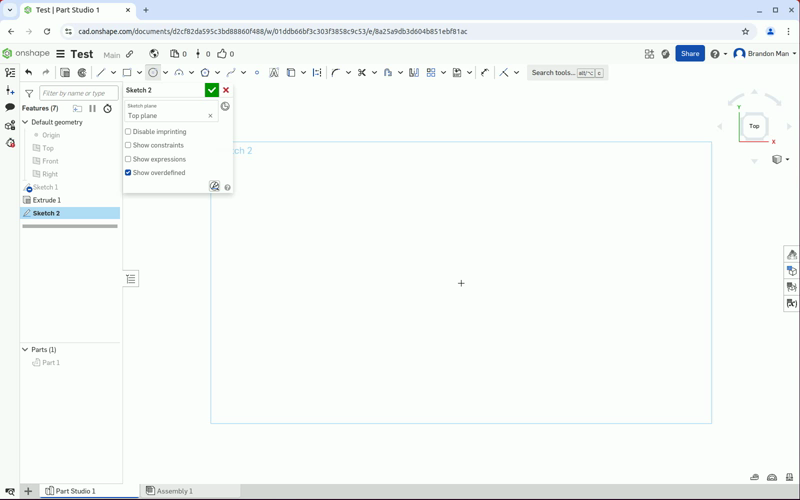
key_up(shift)
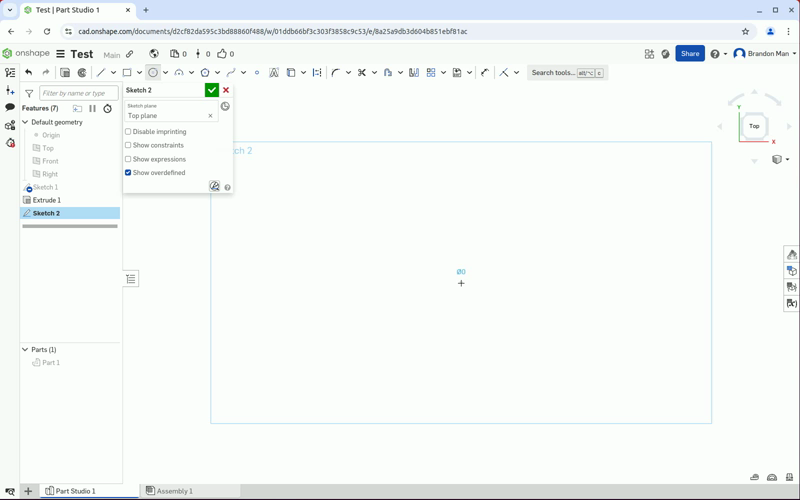
mouse_move(464, 282)
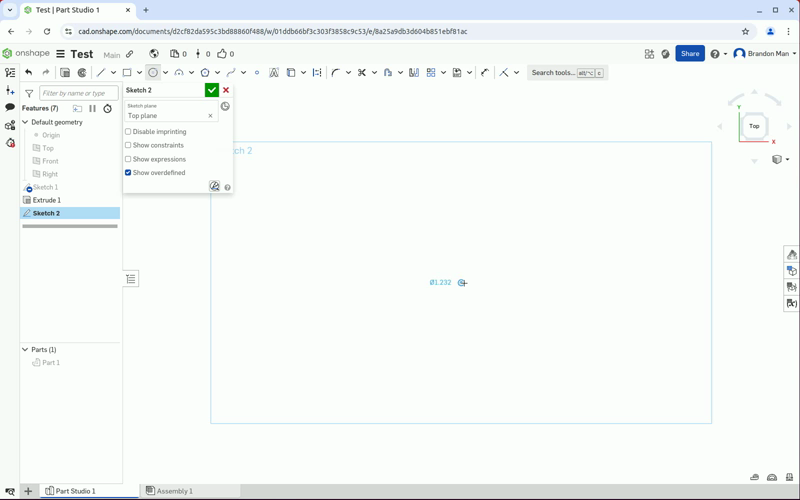
click(464, 282)
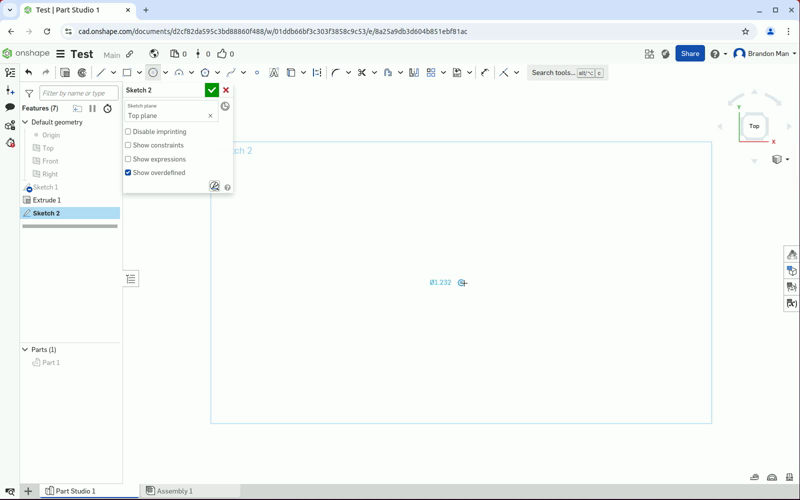
key(esc)
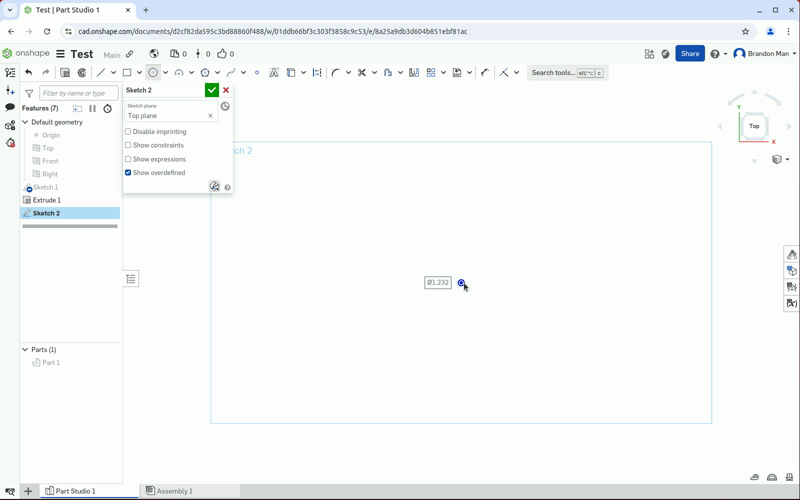
mouse_move(459, 283)
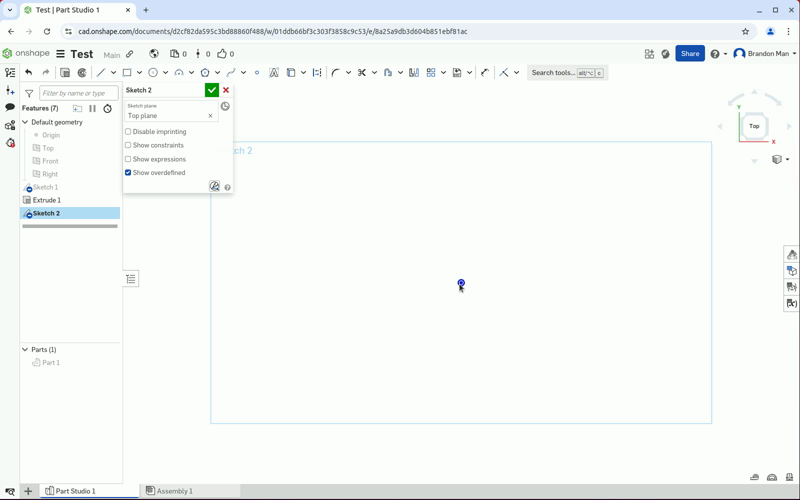
scroll(6)
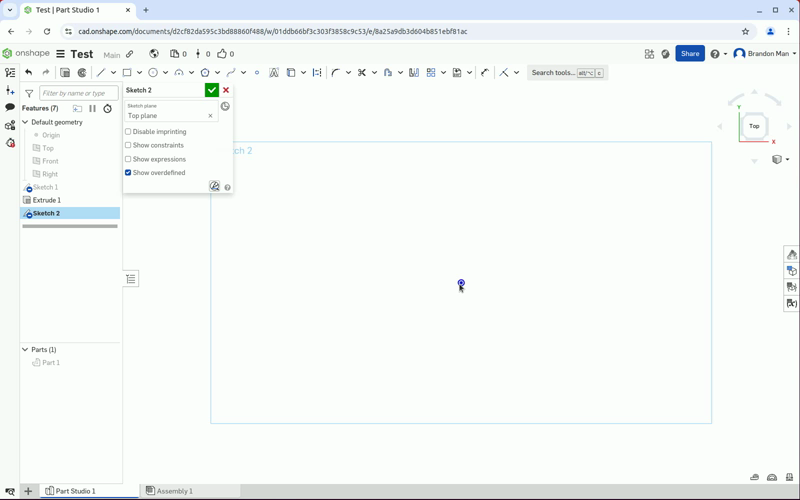
scroll(6)
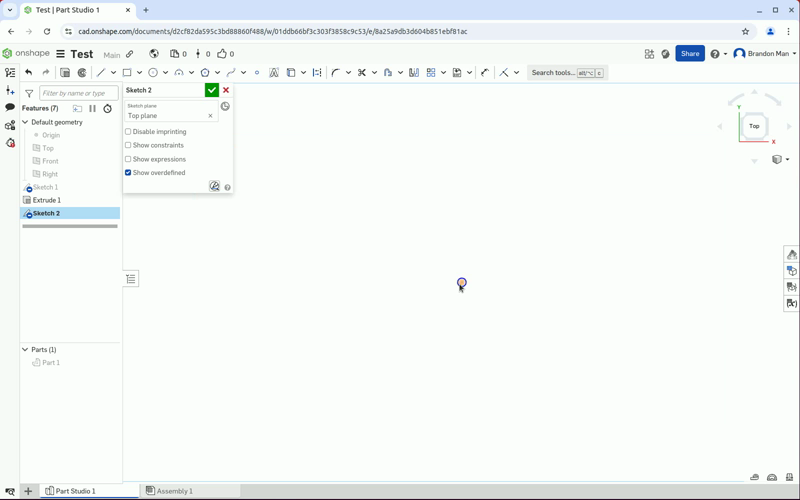
scroll(6)
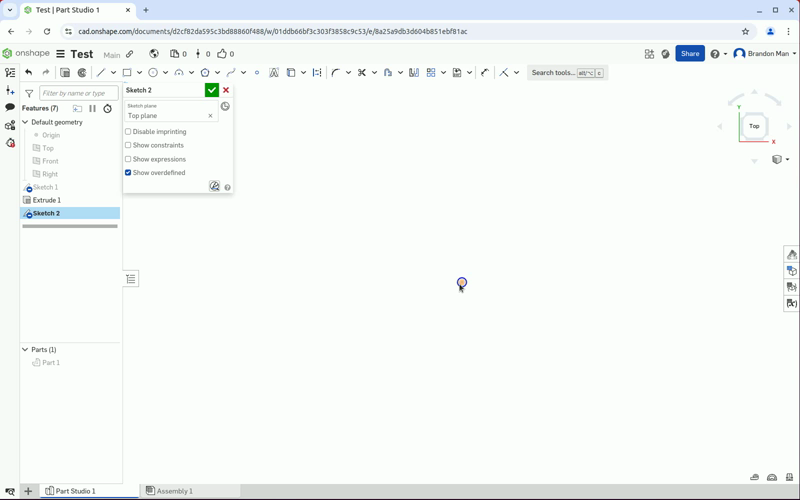
scroll(6)
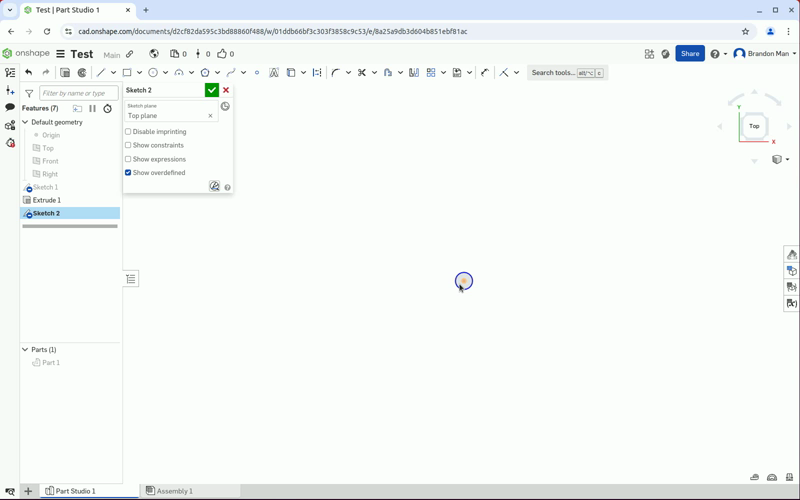
scroll(6)
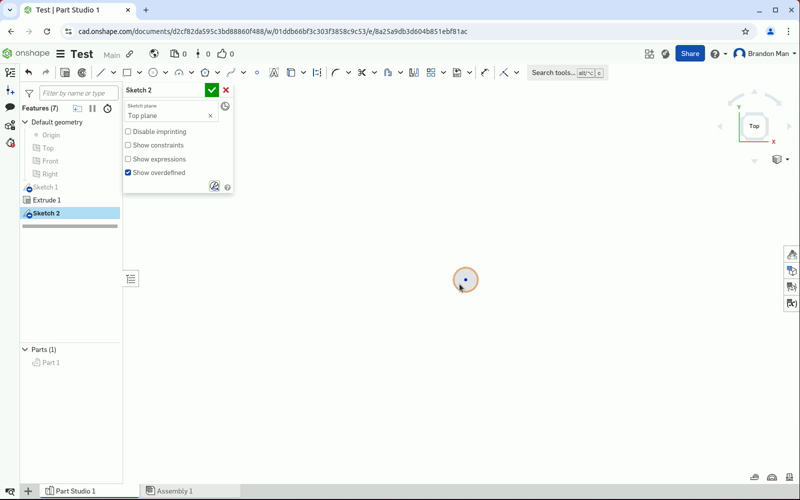
scroll(6)
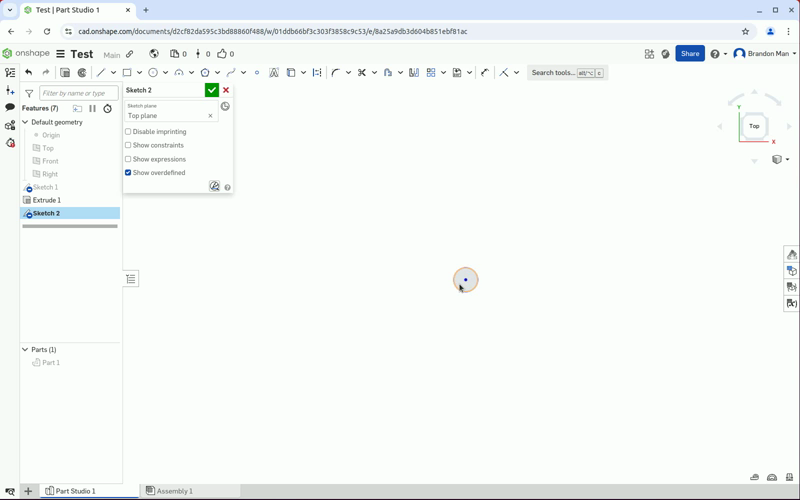
scroll(6)
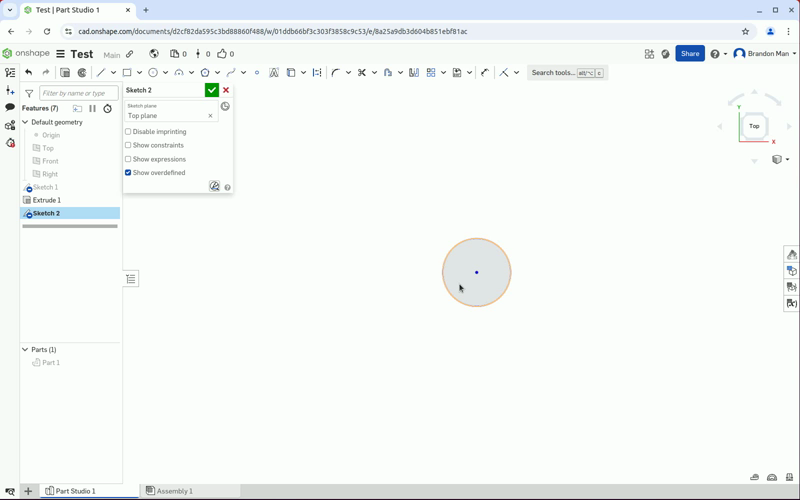
click(459, 283)
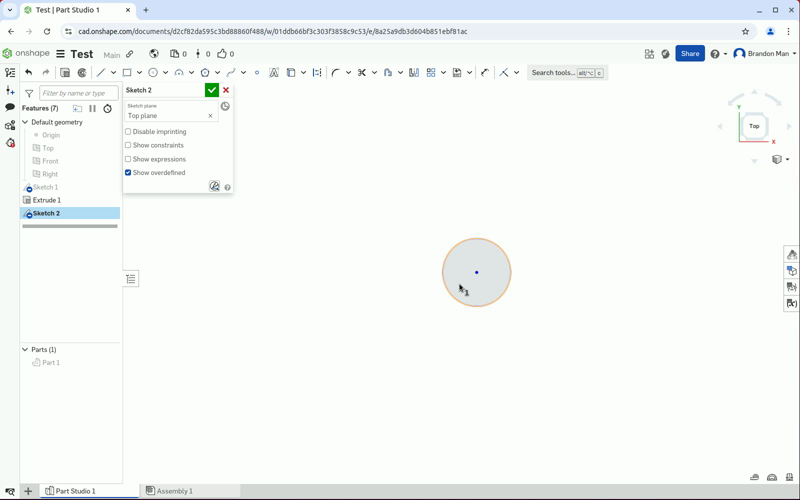
scroll(-6)
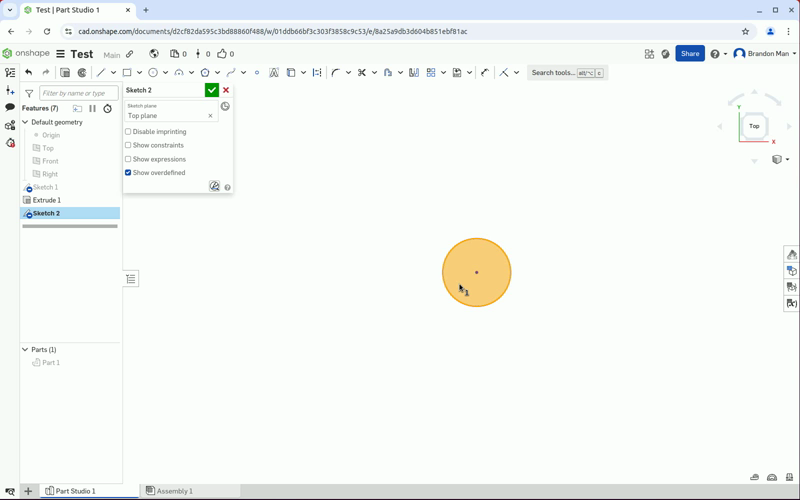
scroll(-6)
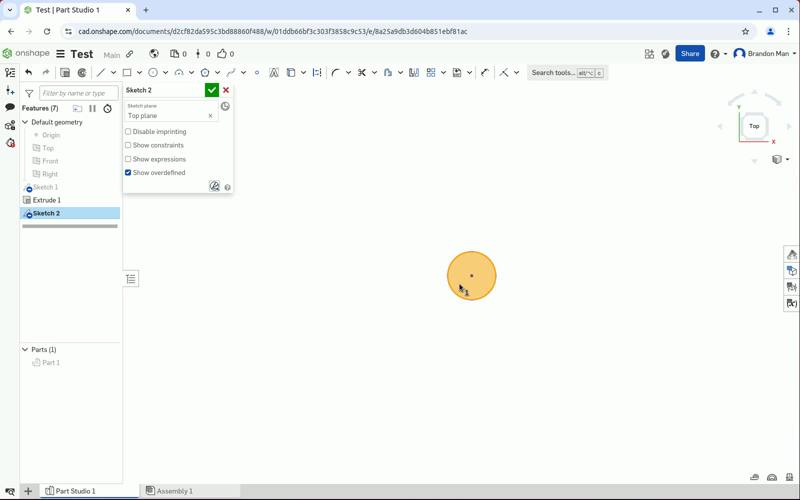
scroll(-6)
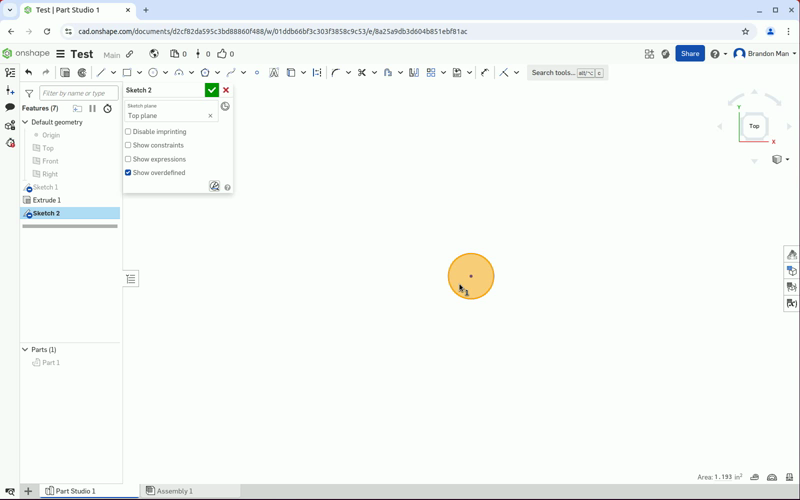
scroll(-6)
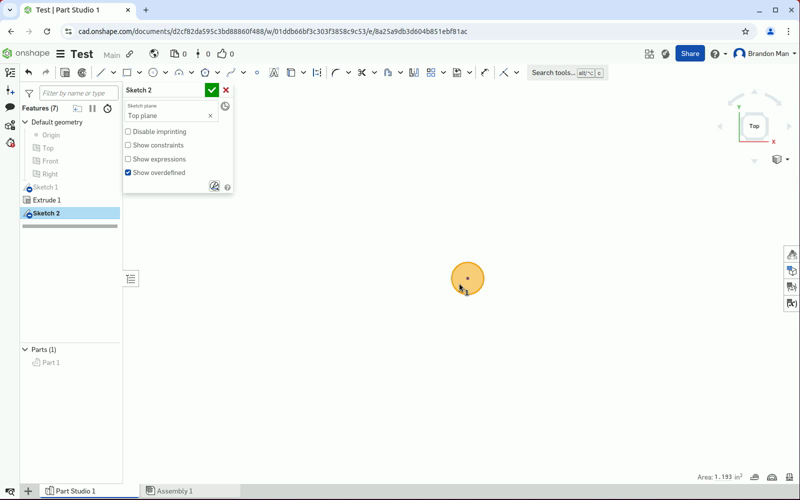
scroll(-6)
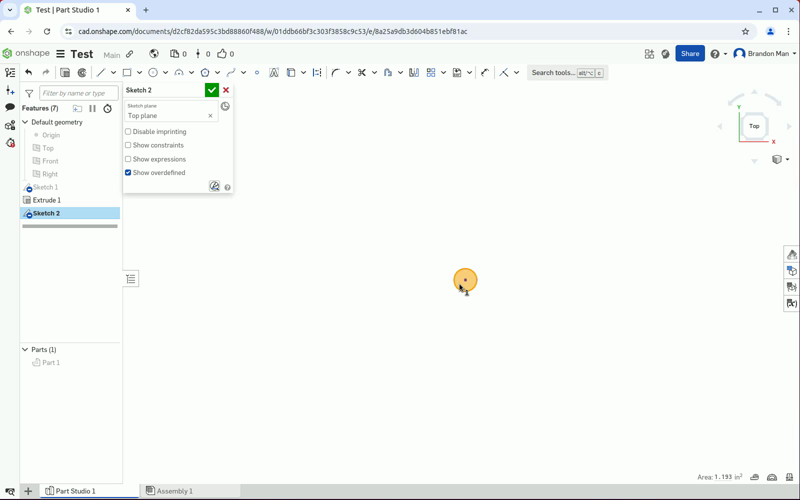
scroll(-6)
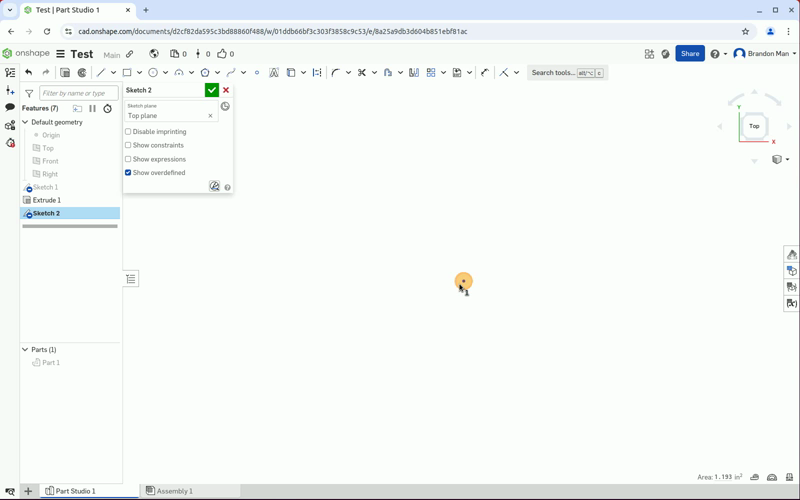
scroll(-6)
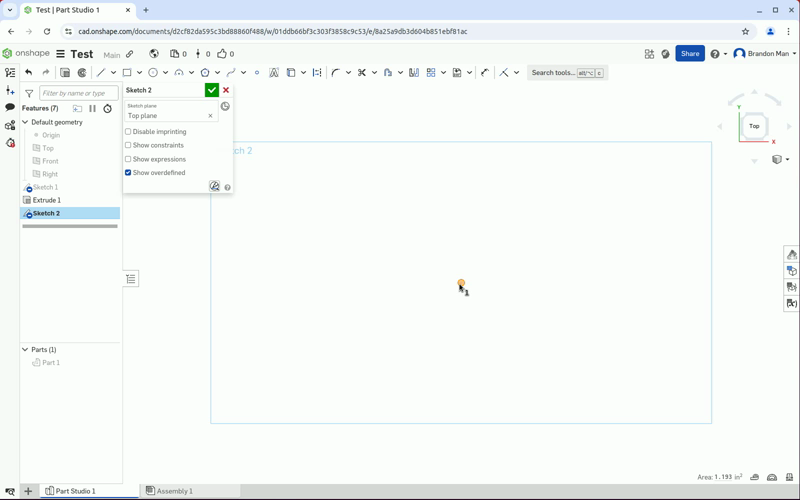
mouse_move(73, 352)
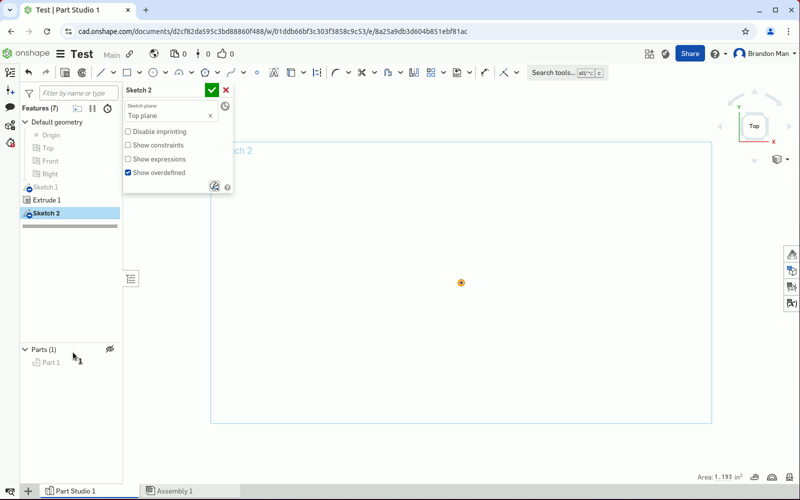
key(shift+y)
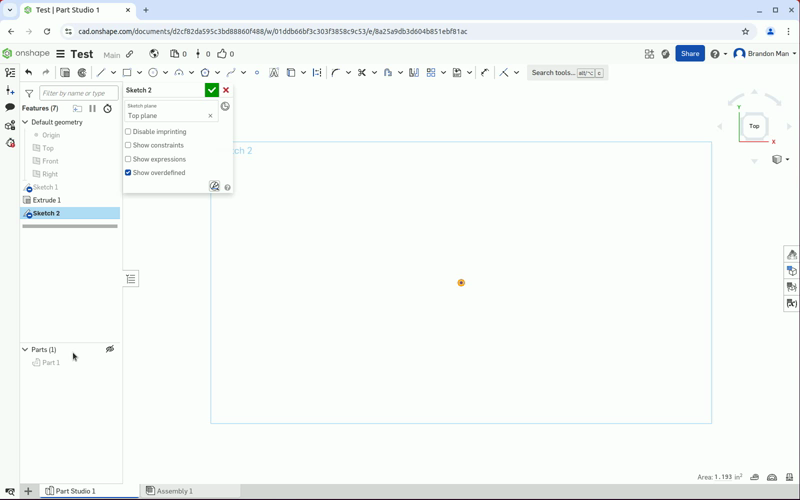
key(shift+e)
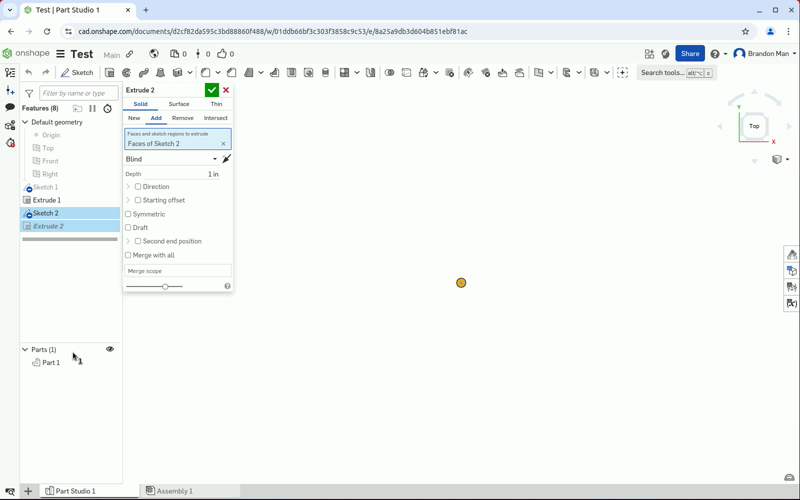
mouse_move(143, 106)
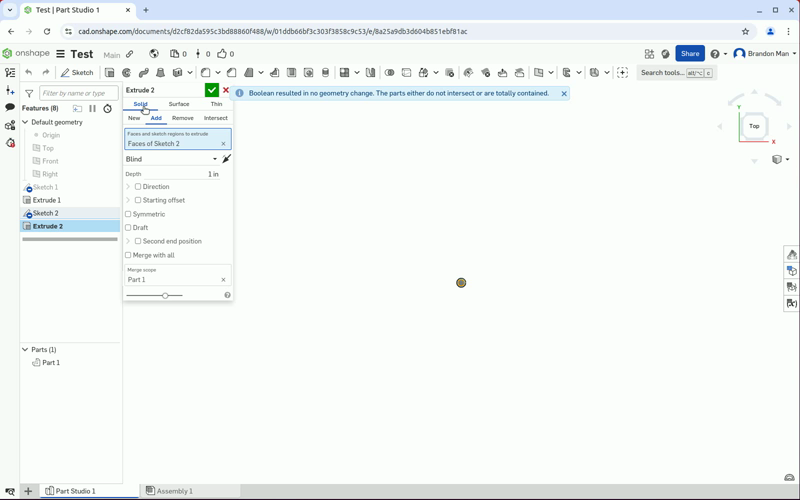
click(143, 106)
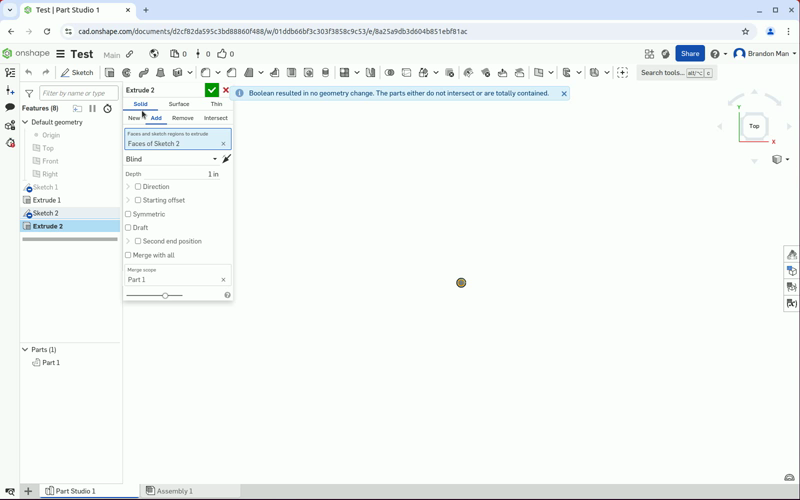
mouse_move(137, 120)
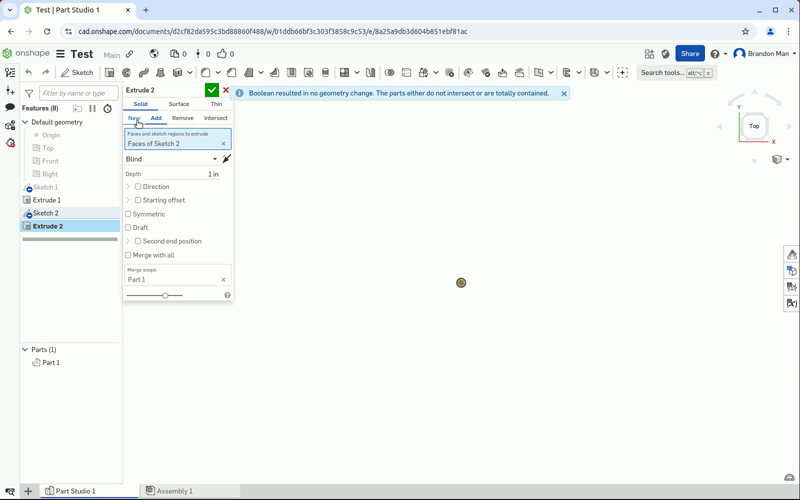
click(137, 120)
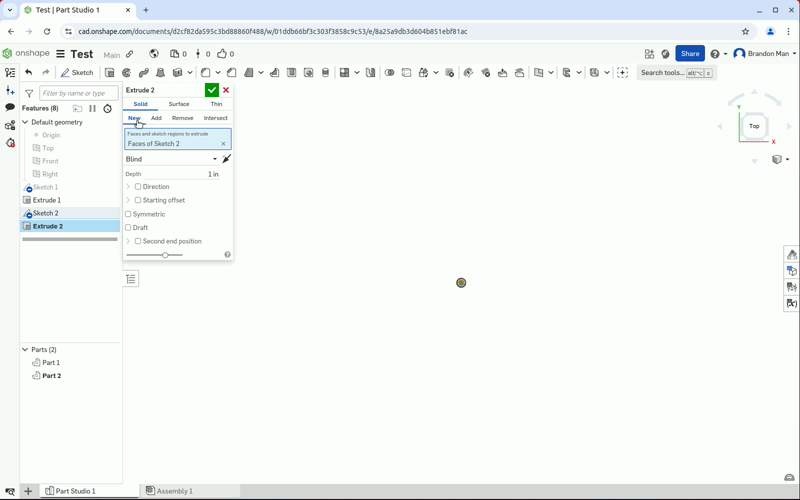
key(tab, 4)
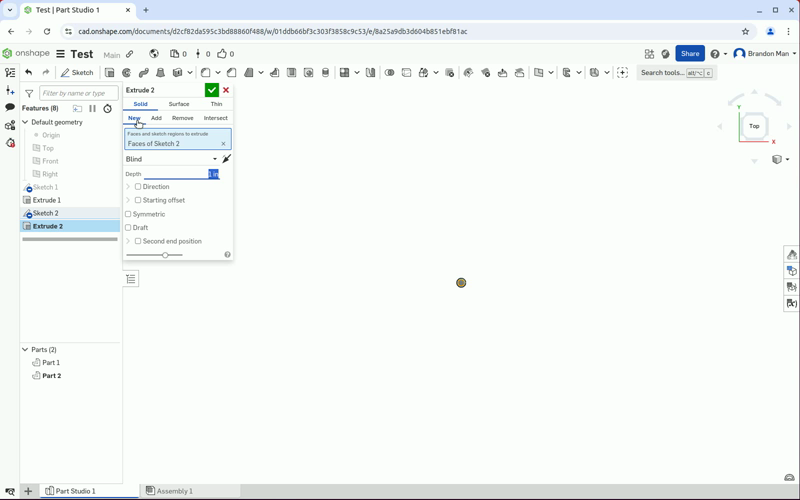
text(23.108)
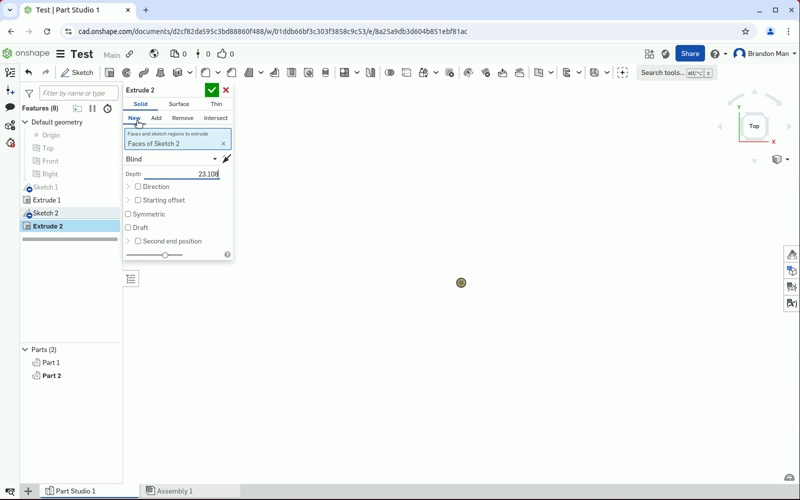
key(tab, 3)
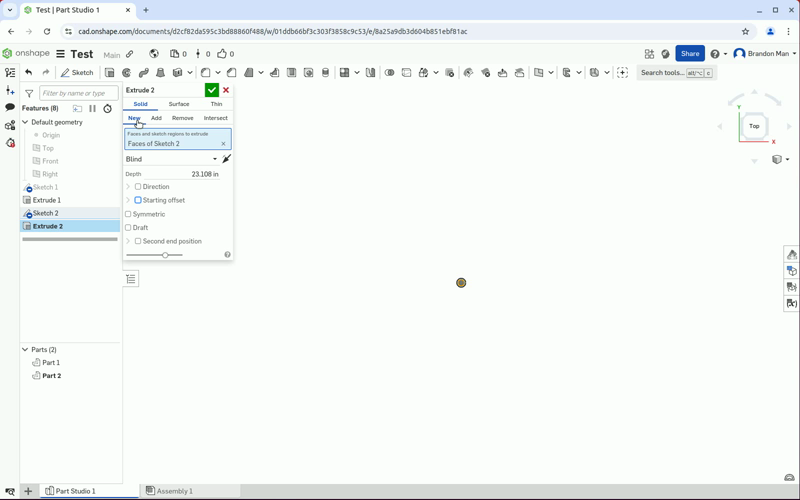
key(tab, 2)
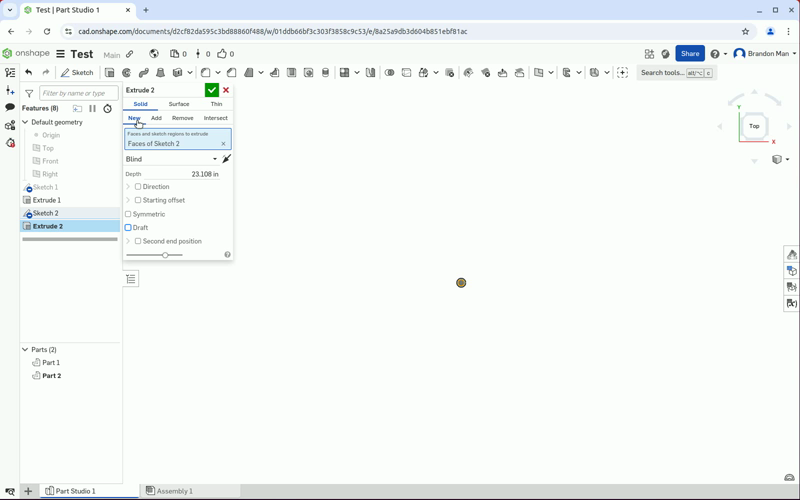
key(space)
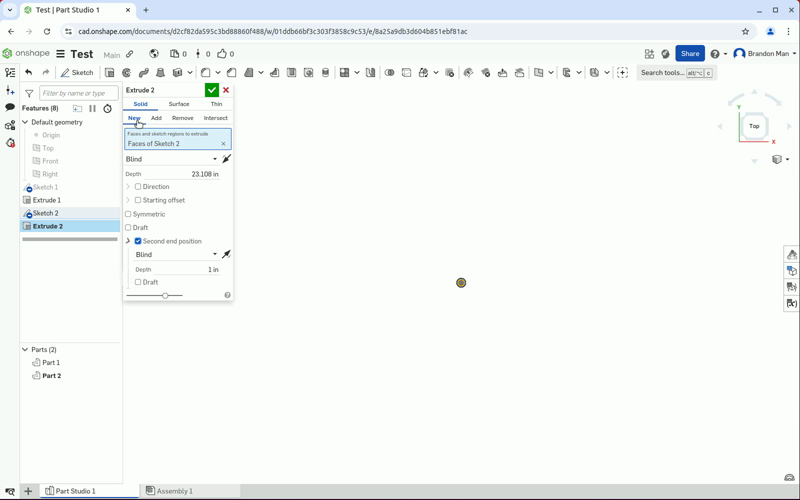
key(tab, 3)
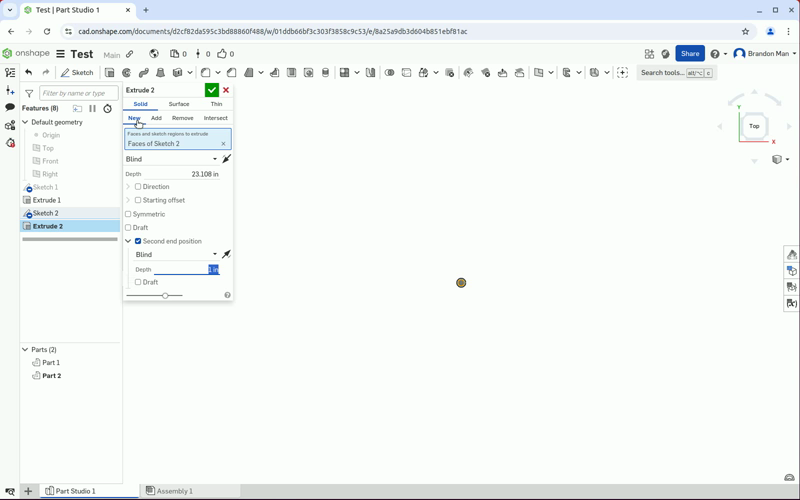
text(12.998)
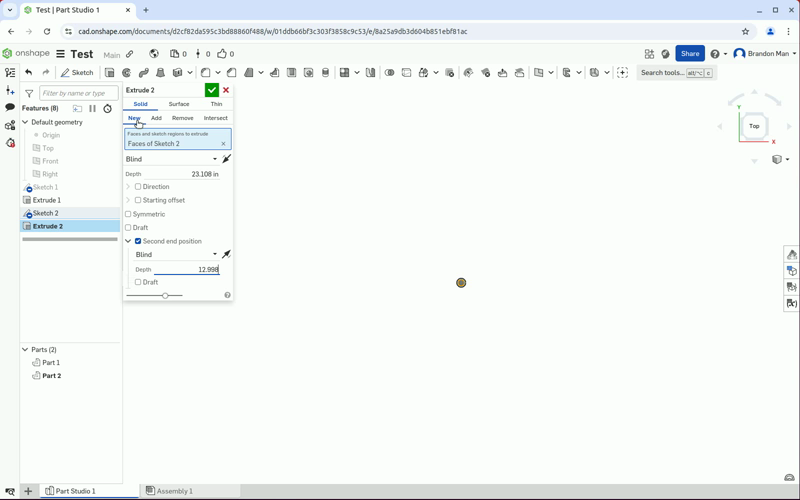
key(enter)
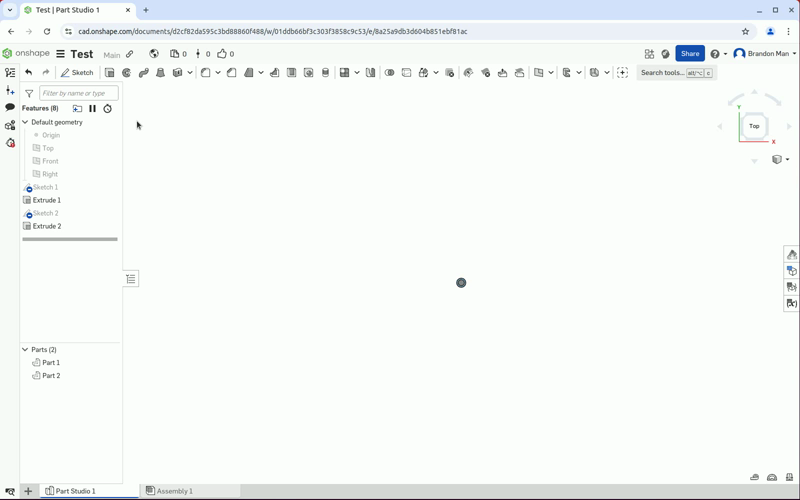
key(shift+h)
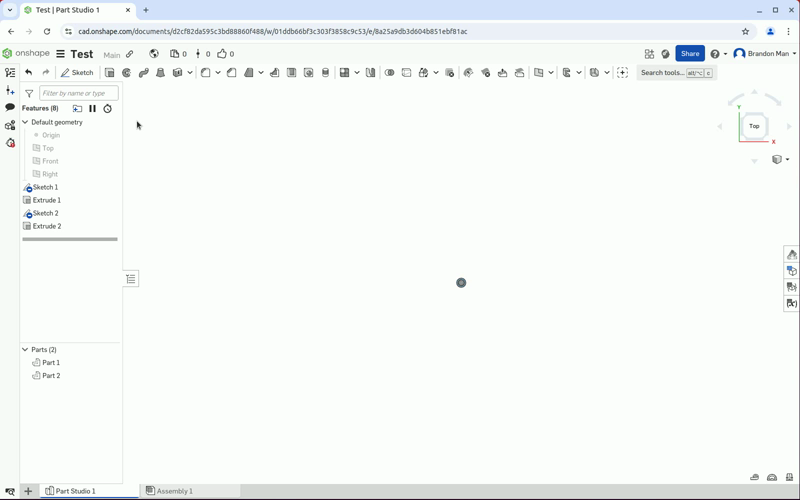
key(shift+h)
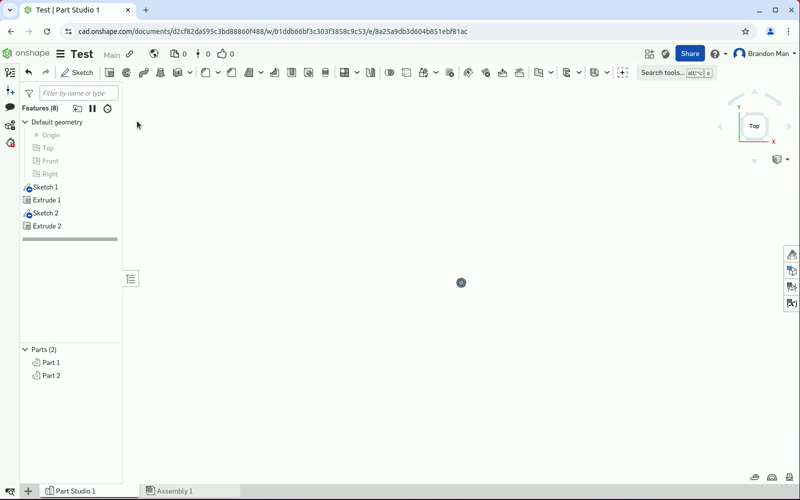
key(shift+7)
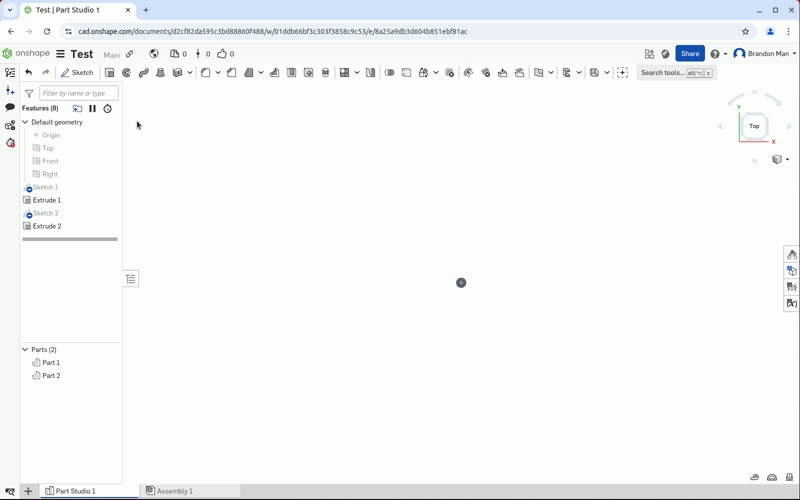
key(up, 3)
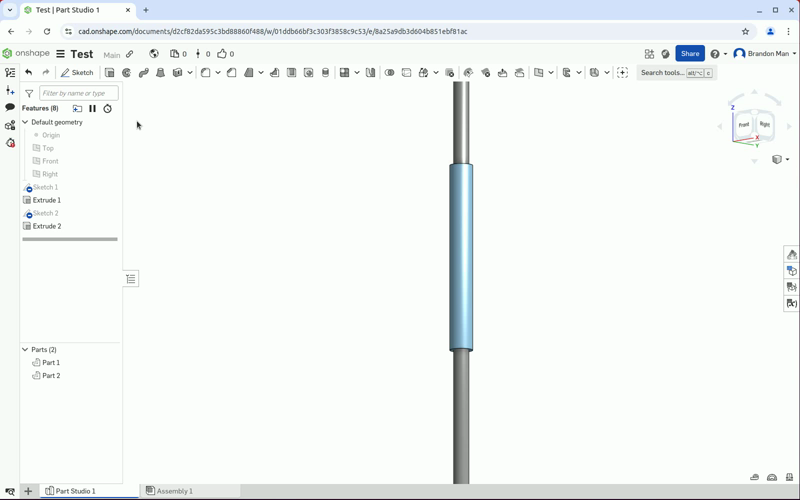
key(left, 3)
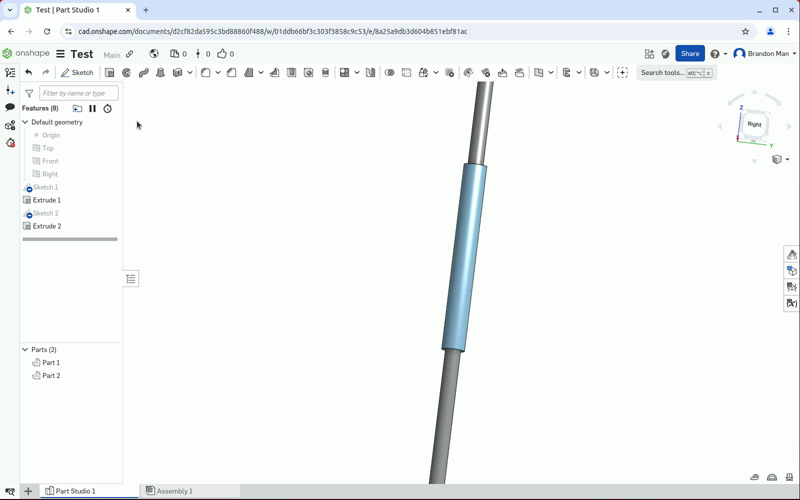
key(right, 3)
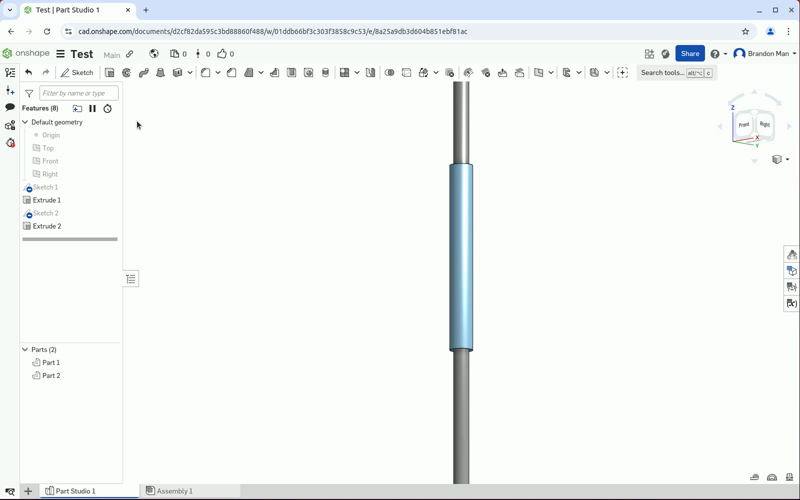
key(down, 3)
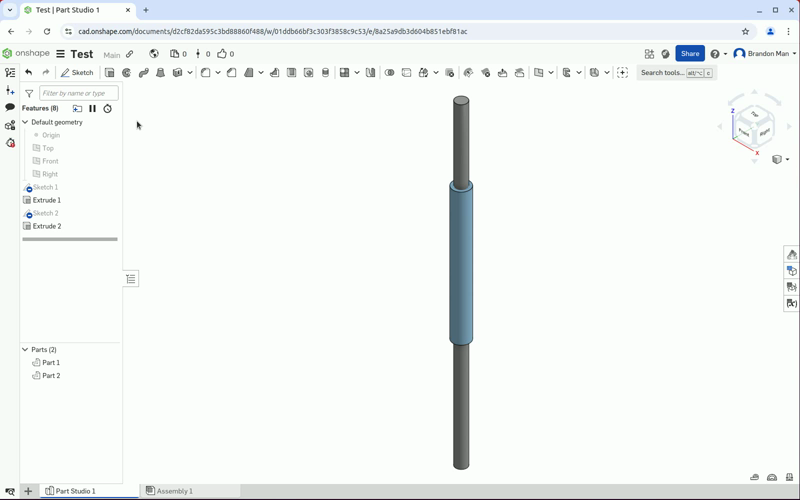
mouse_move(73, 189)
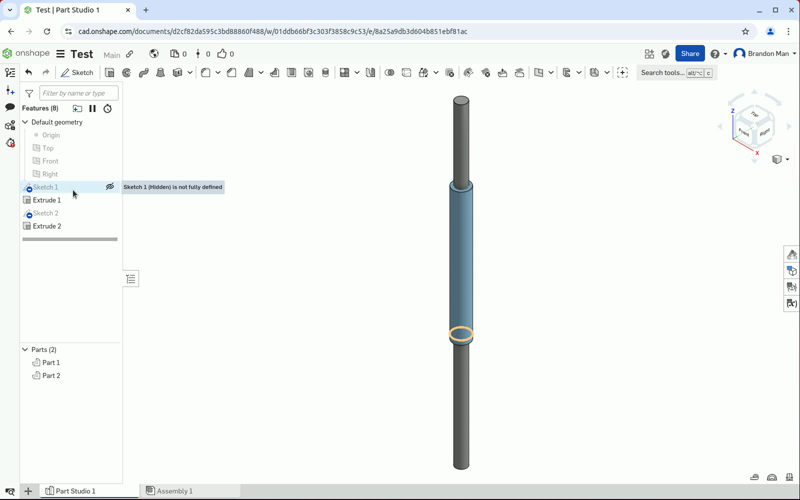
click(73, 189)